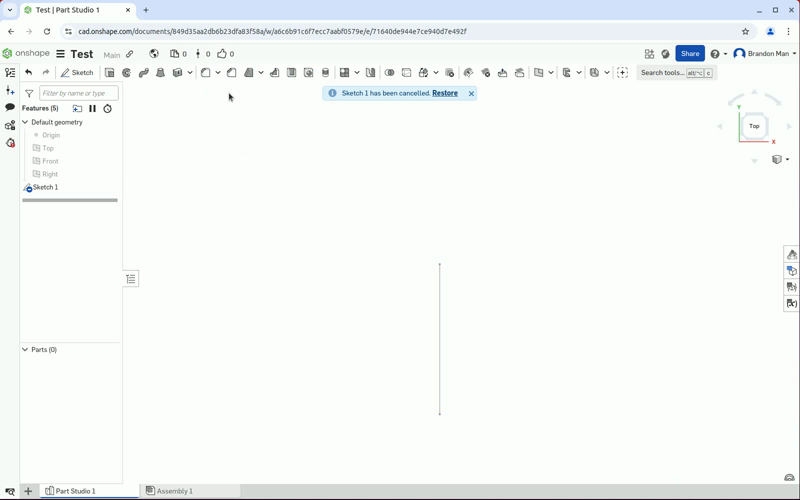
key(shift+h)
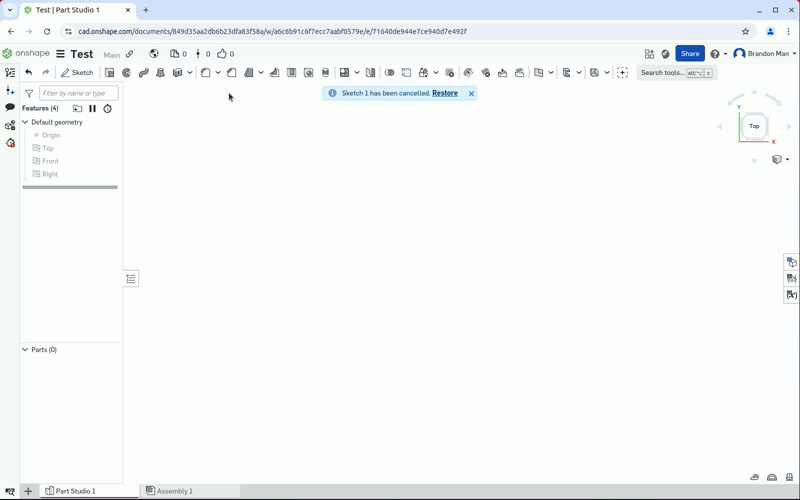
mouse_move(73, 352)
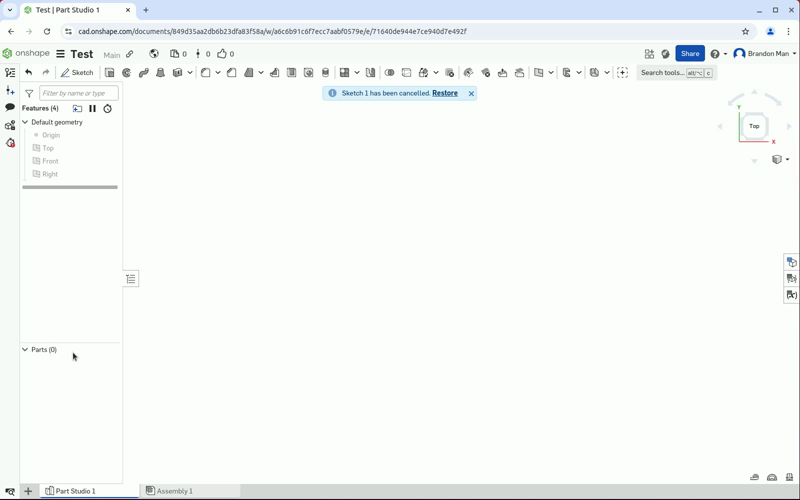
key(y)
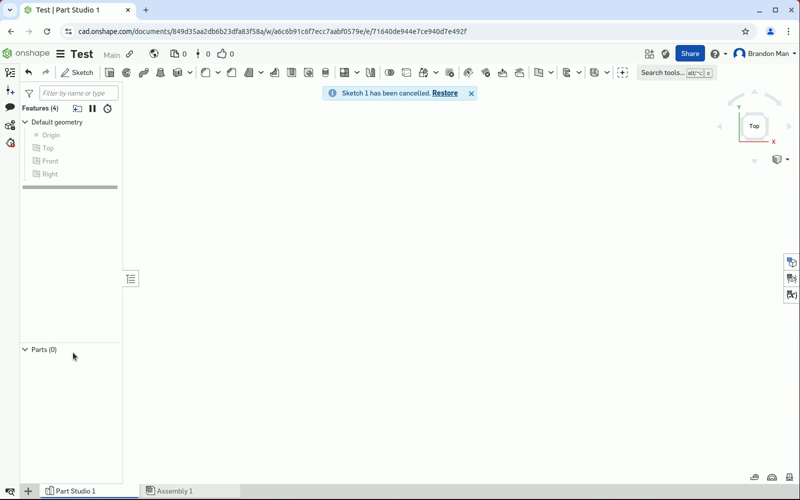
key(shift+p)
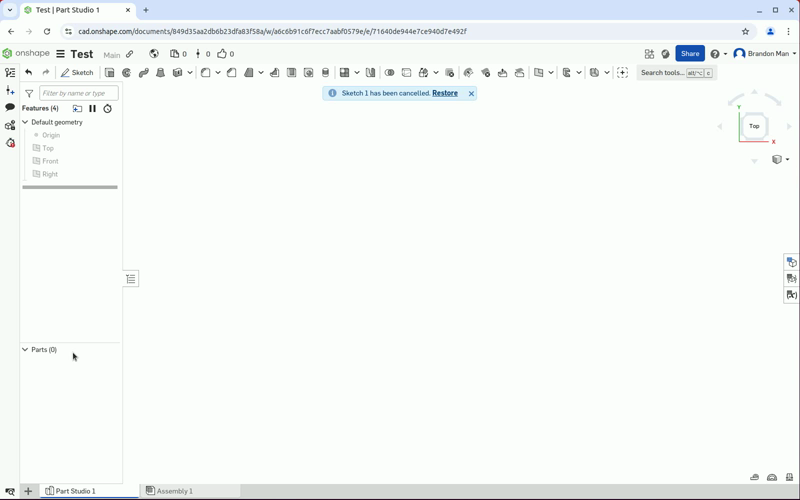
key(space)
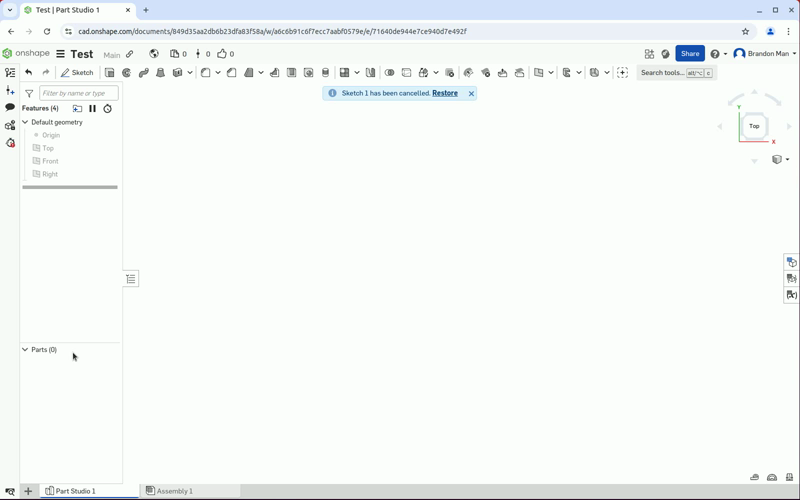
key_down(shift)
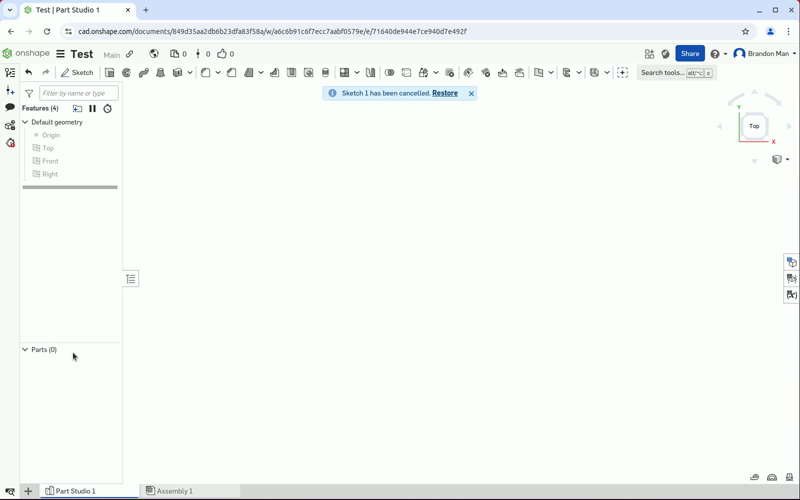
key(up)
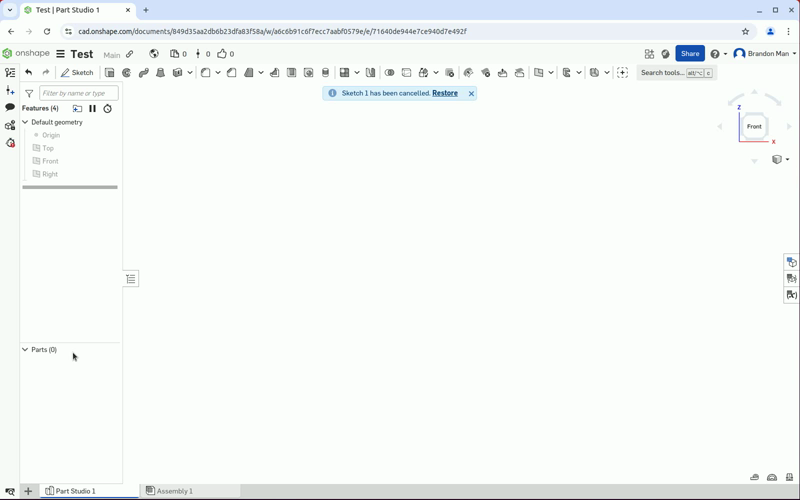
key_up(shift)
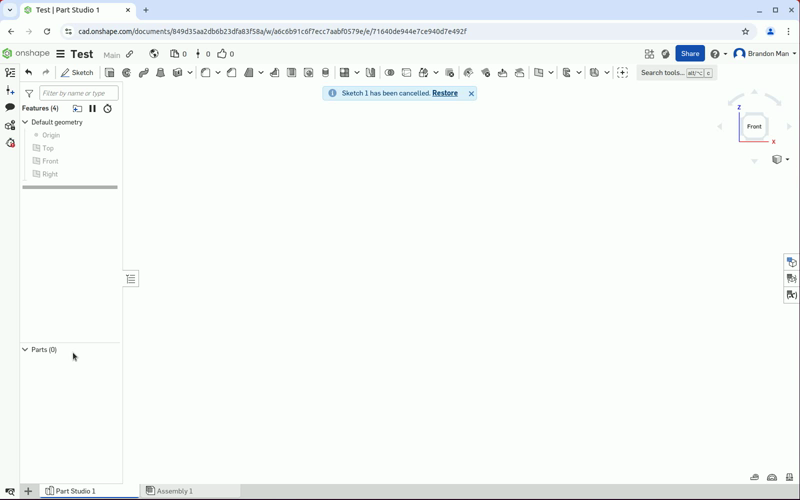
mouse_move(73, 352)
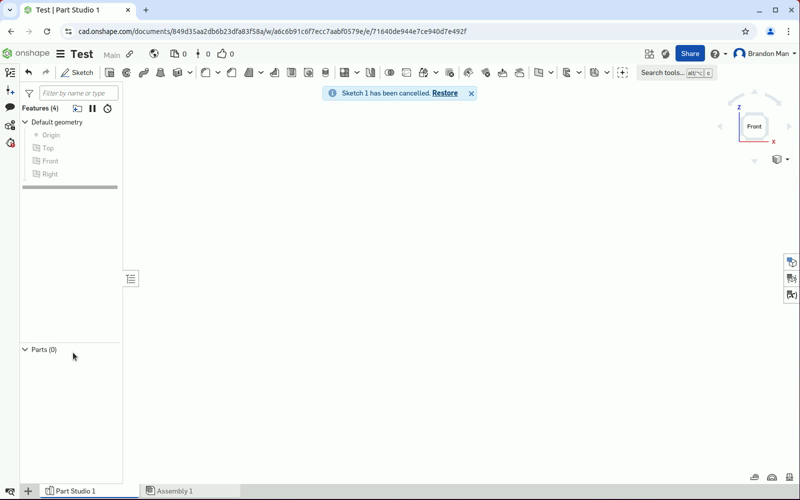
key(shift+y)
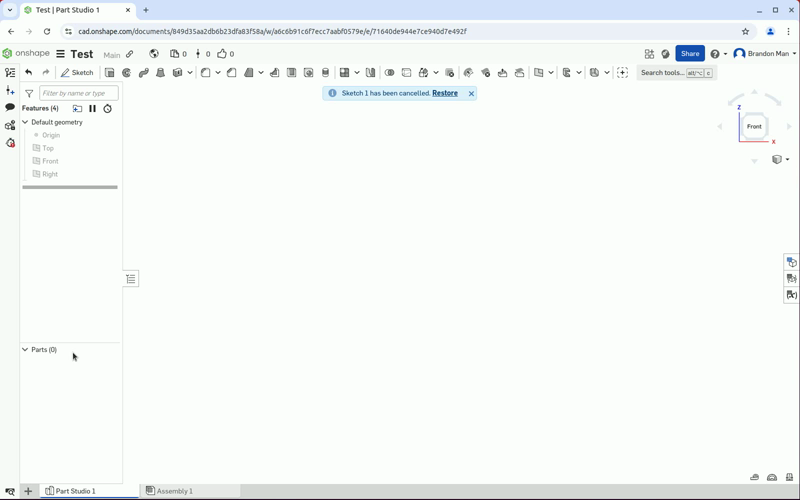
key(shift+s)
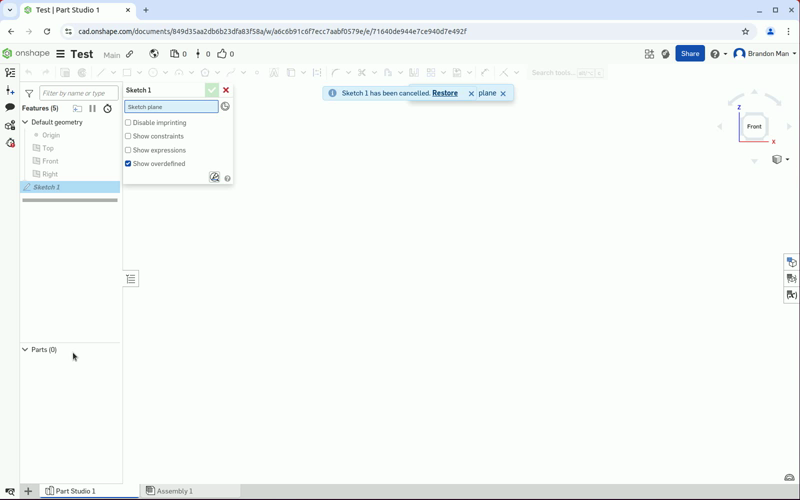
mouse_move(73, 163)
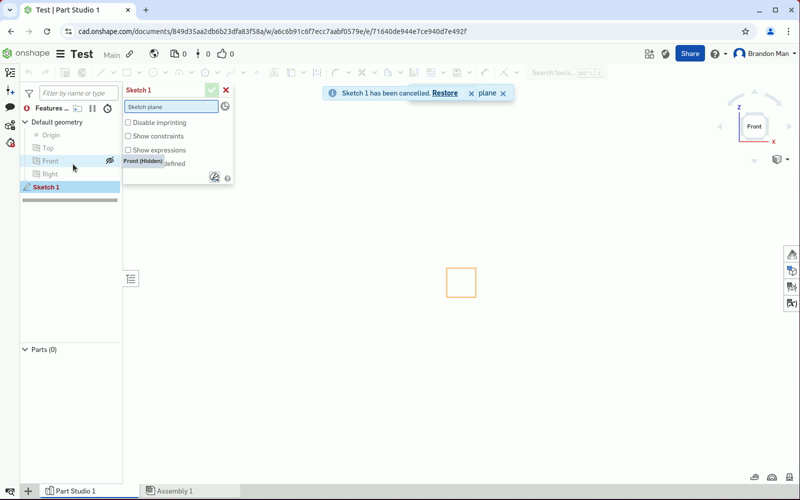
click(73, 163)
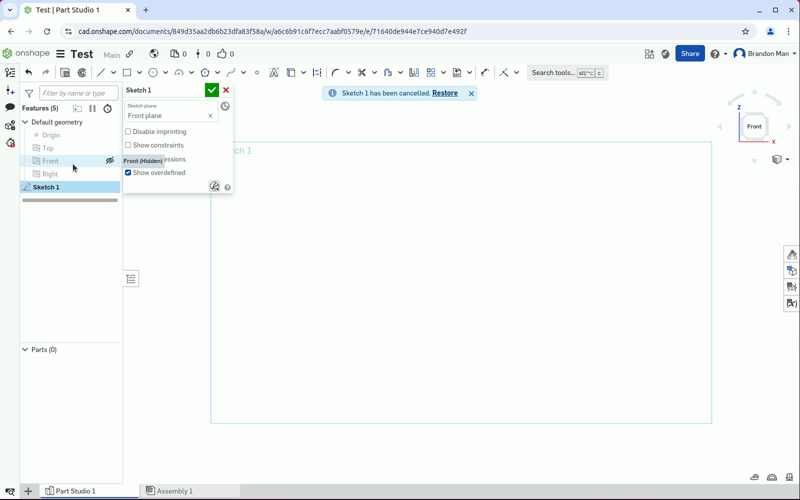
mouse_move(73, 352)
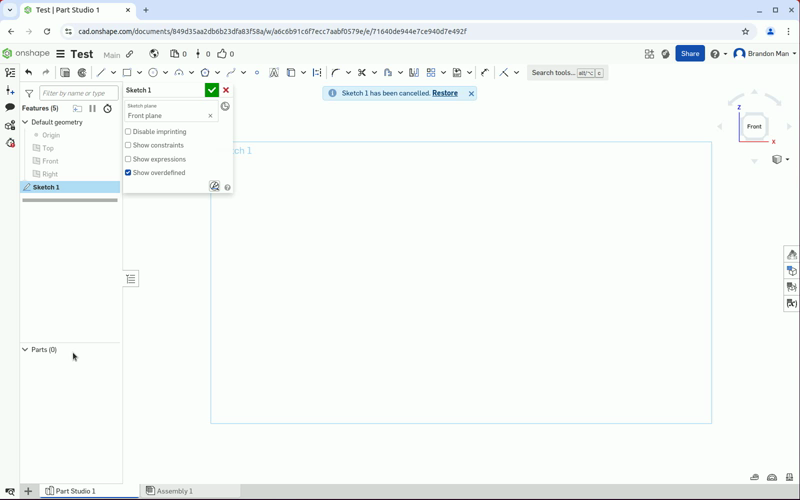
key(y)
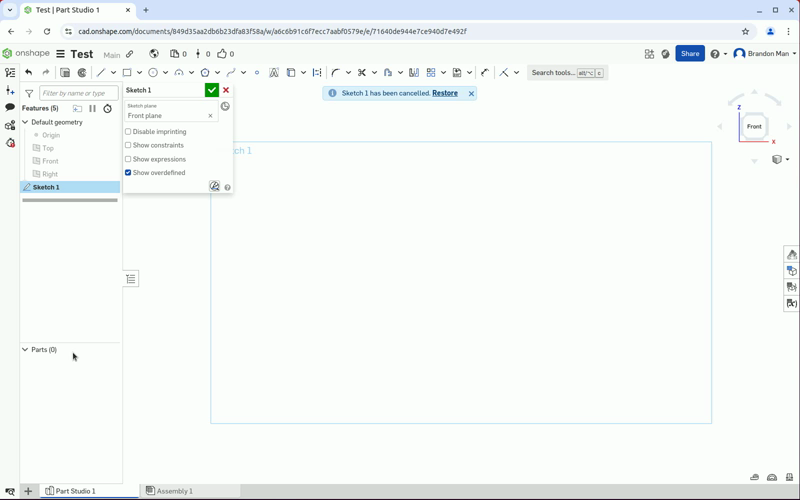
key(l)
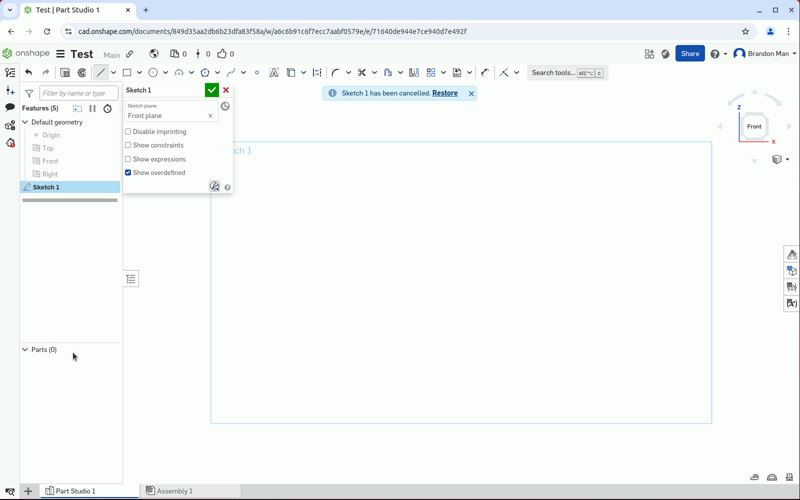
key_down(shift)
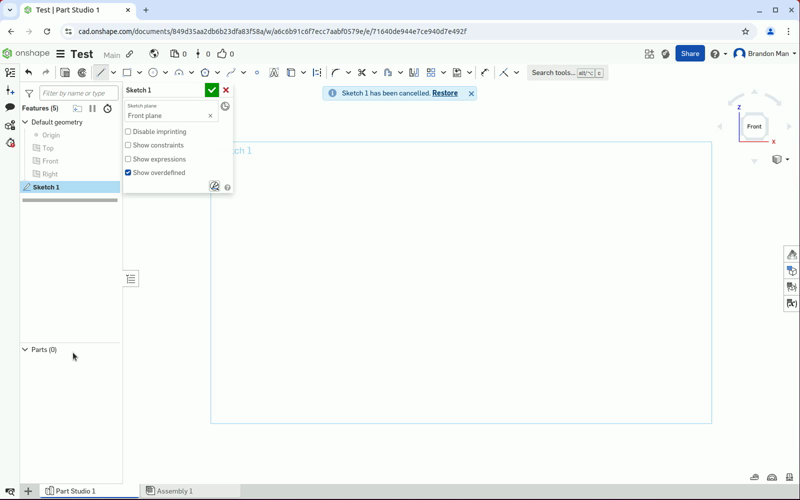
mouse_move(348, 373)
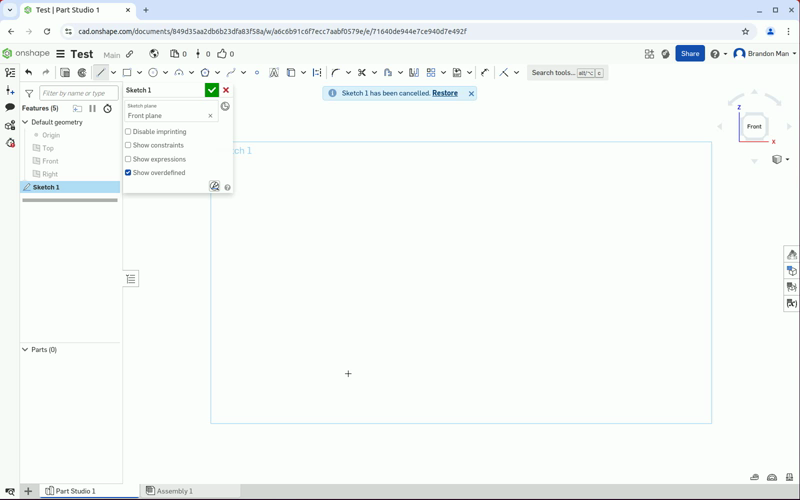
click(348, 373)
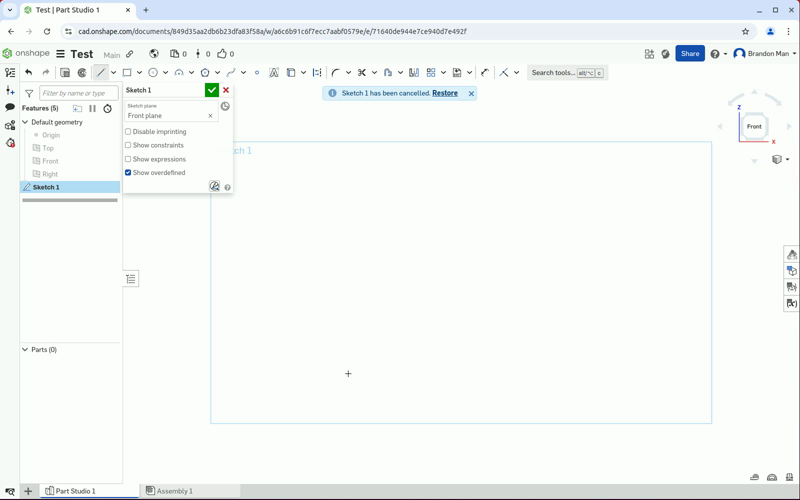
key_up(shift)
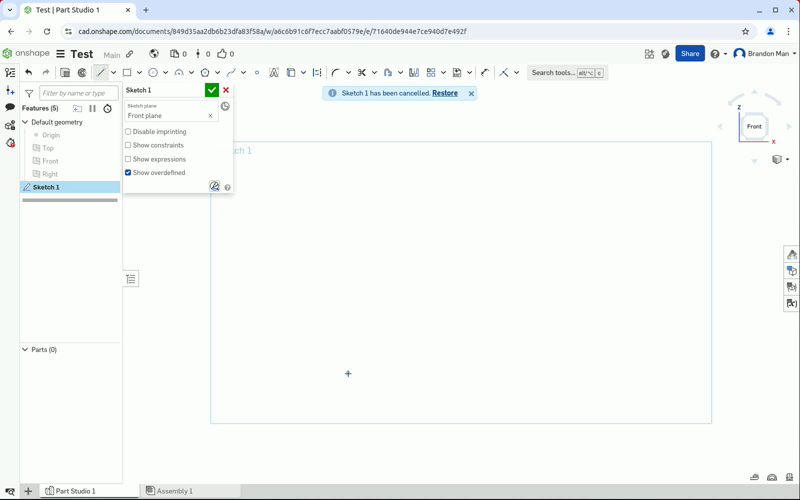
key_down(shift)
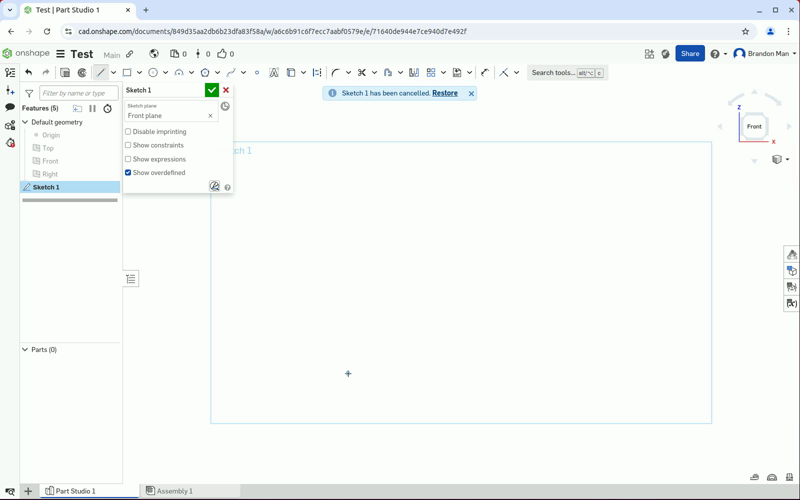
mouse_move(572, 373)
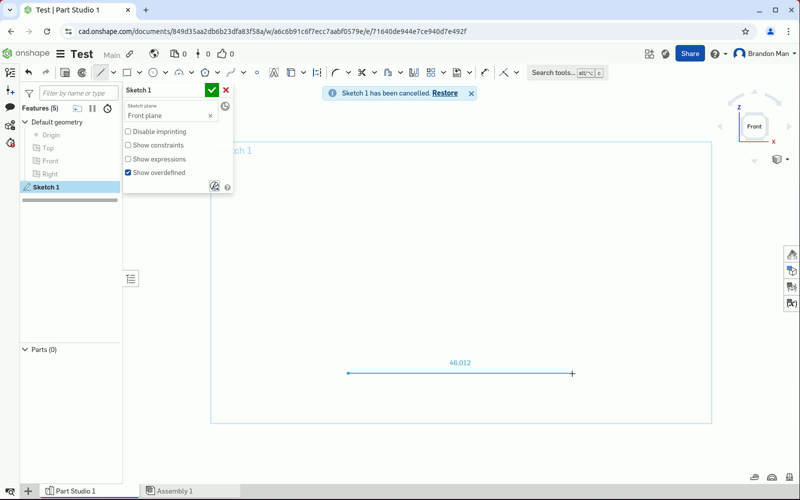
click(572, 373)
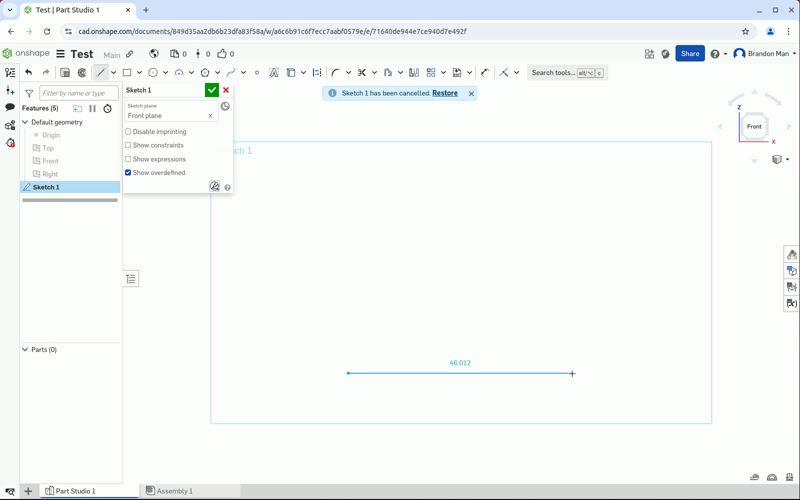
key_up(shift)
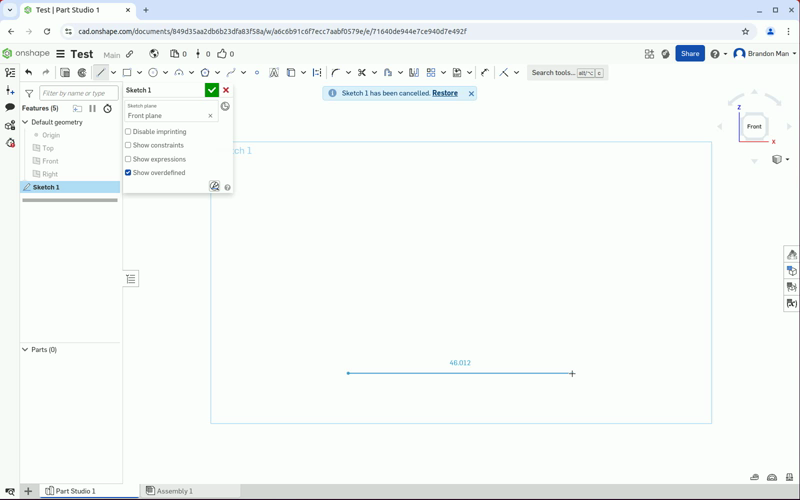
key_down(shift)
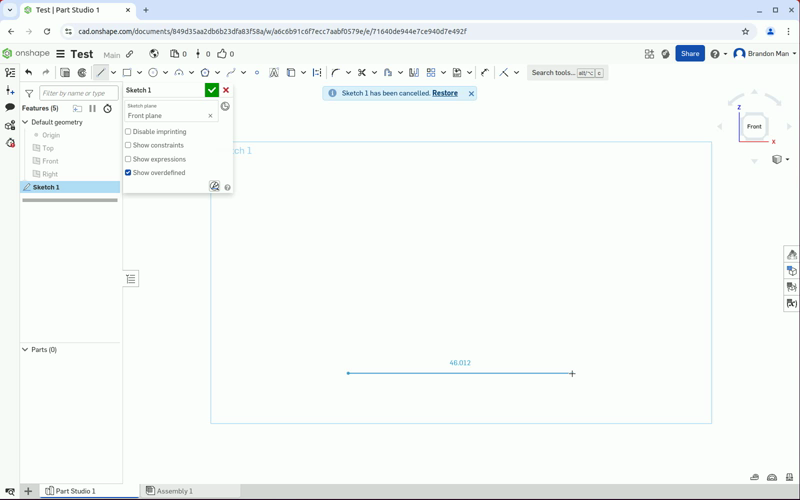
mouse_move(572, 194)
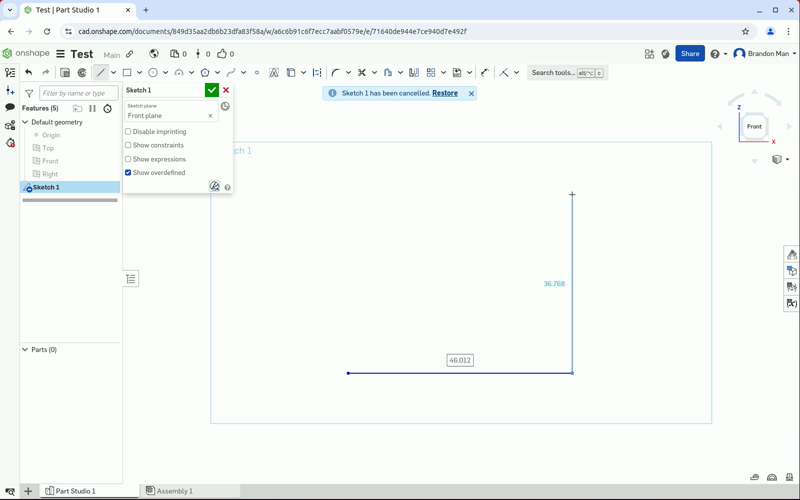
click(572, 194)
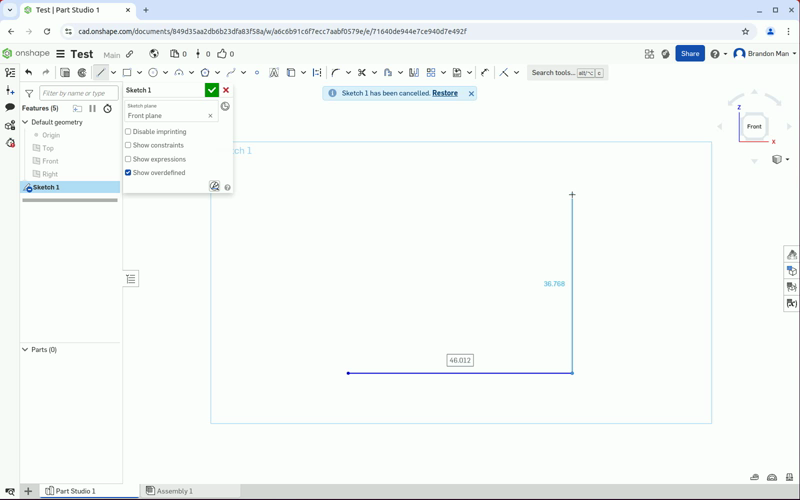
key_up(shift)
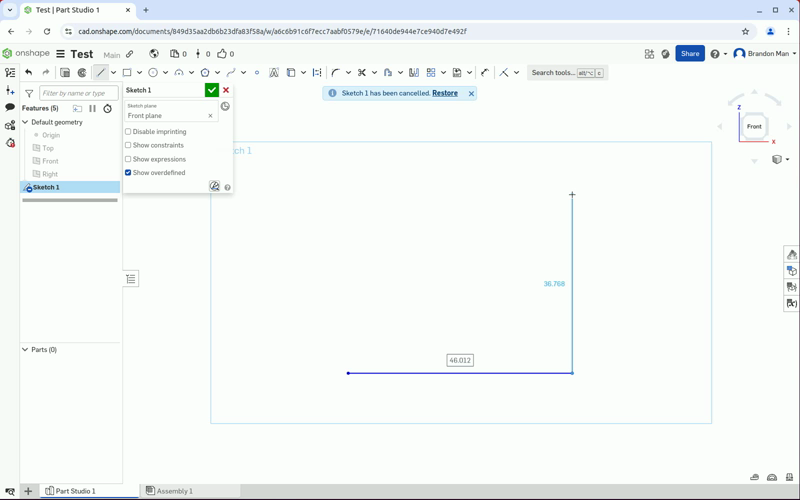
key_down(shift)
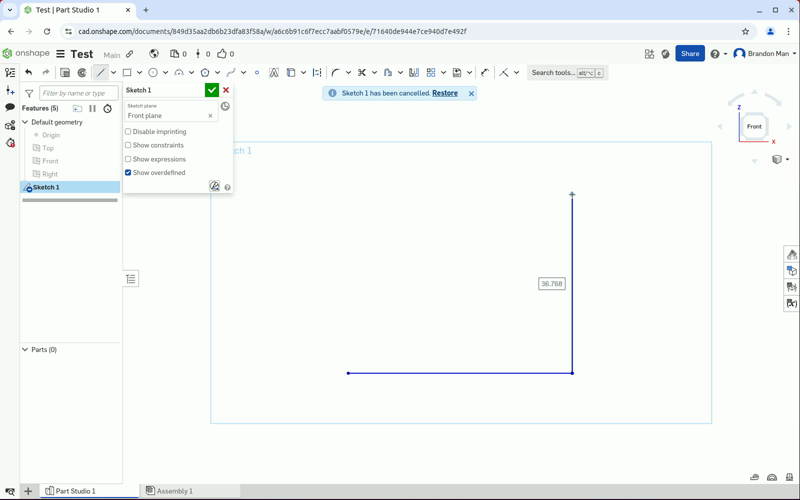
mouse_move(348, 194)
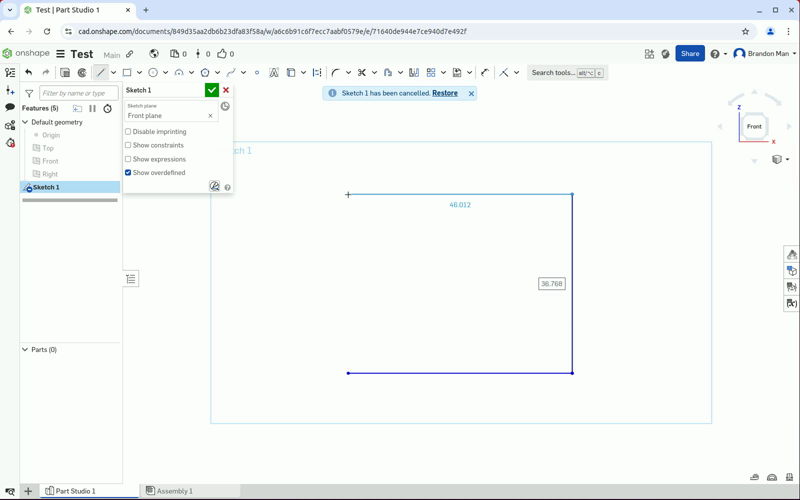
click(348, 194)
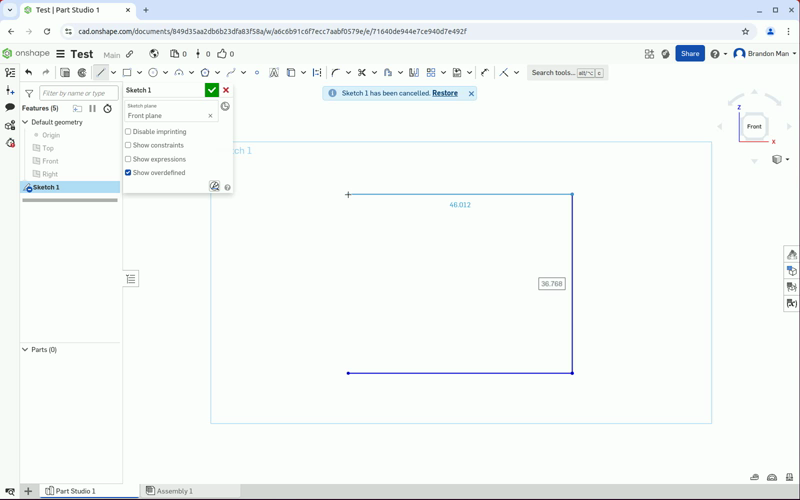
key_up(shift)
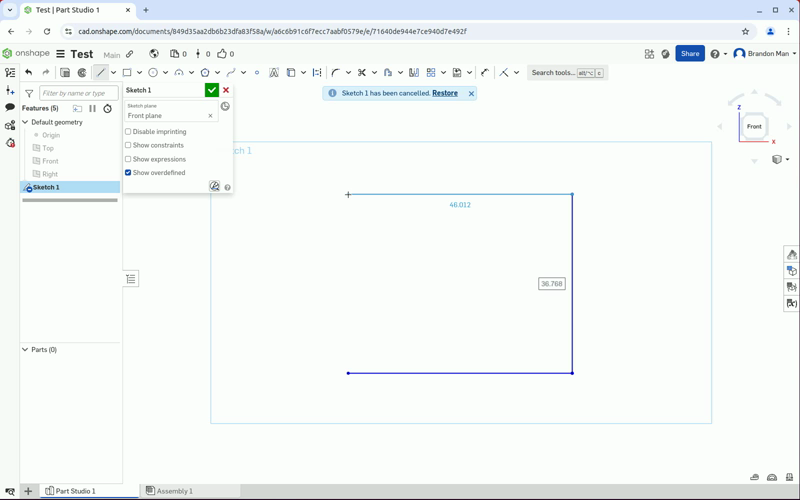
key_down(shift)
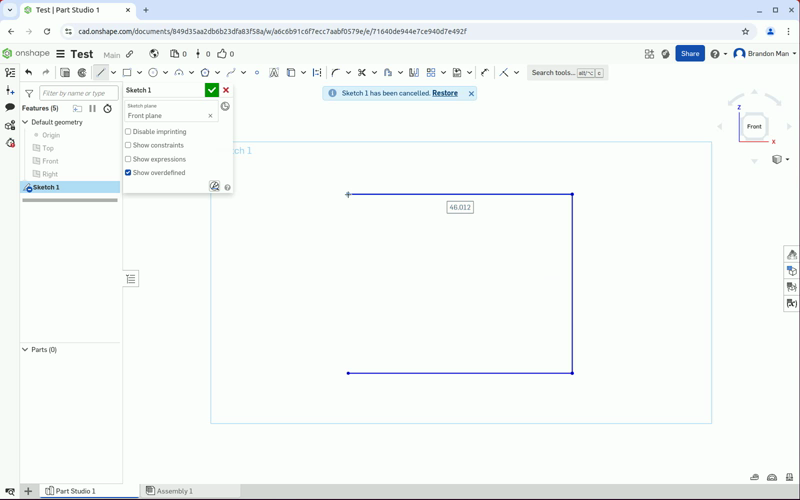
mouse_move(348, 373)
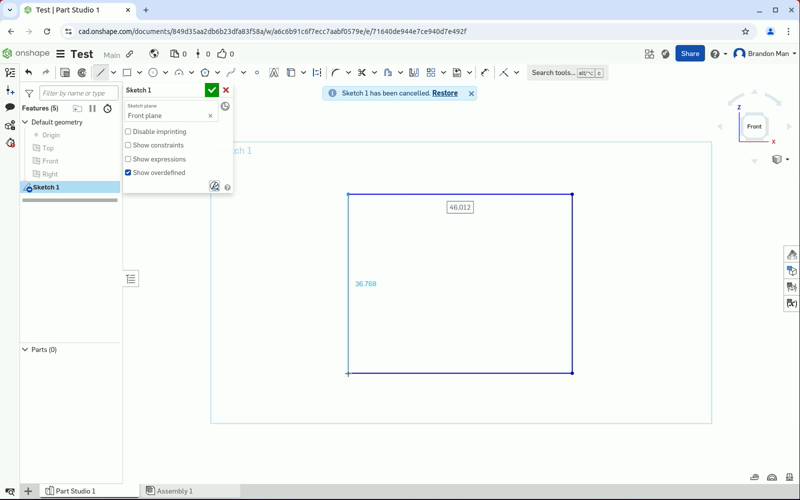
key_up(shift)
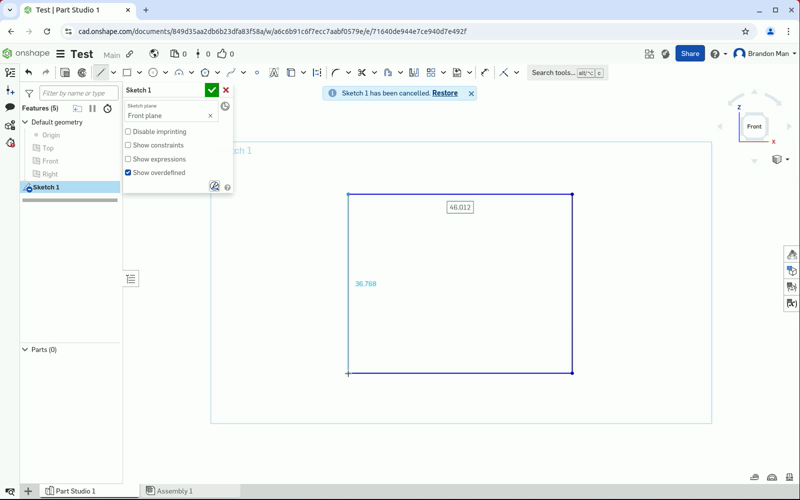
click(348, 373)
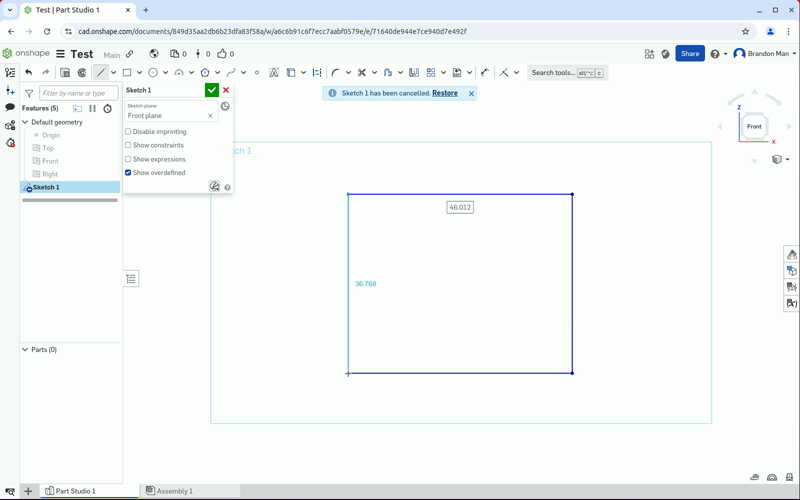
key(esc)
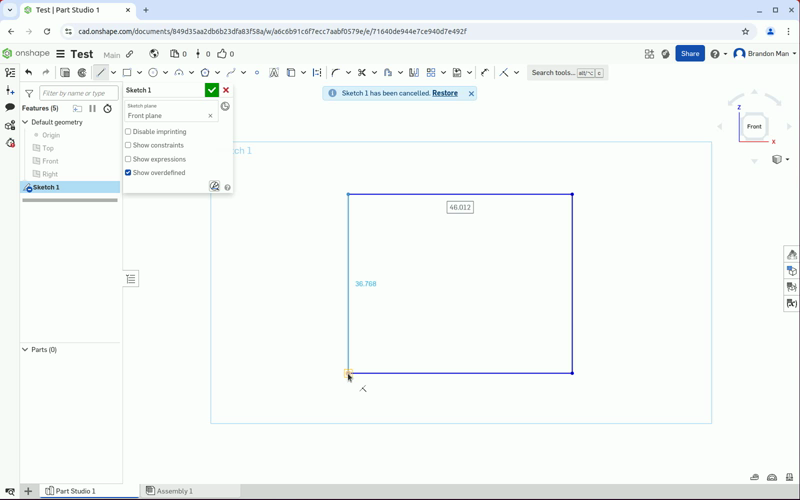
mouse_move(389, 229)
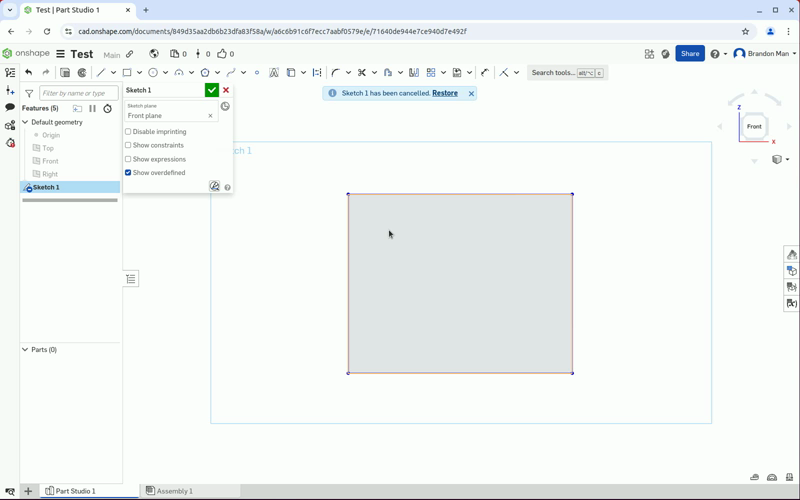
click(389, 229)
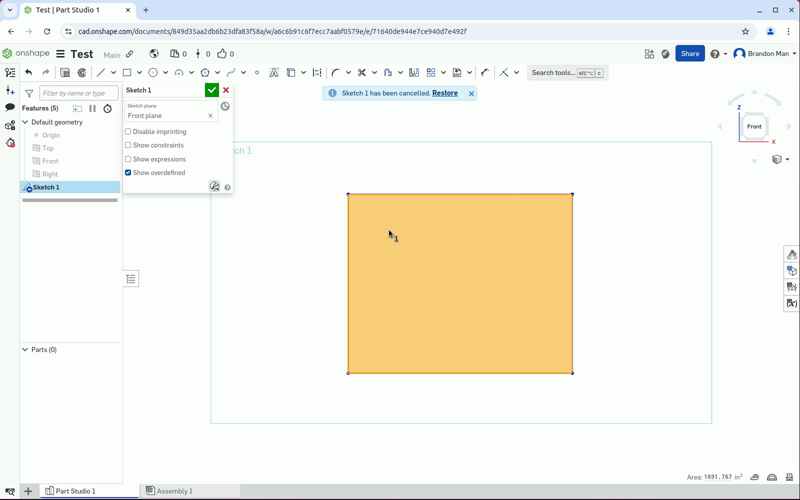
mouse_move(73, 352)
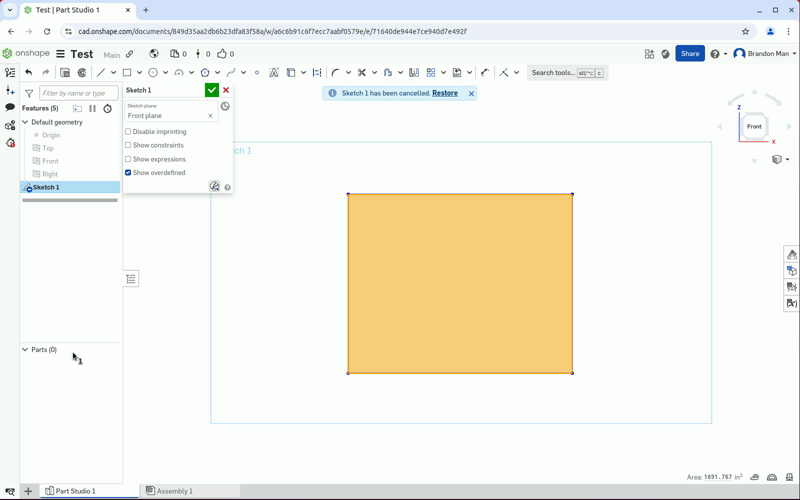
key(shift+y)
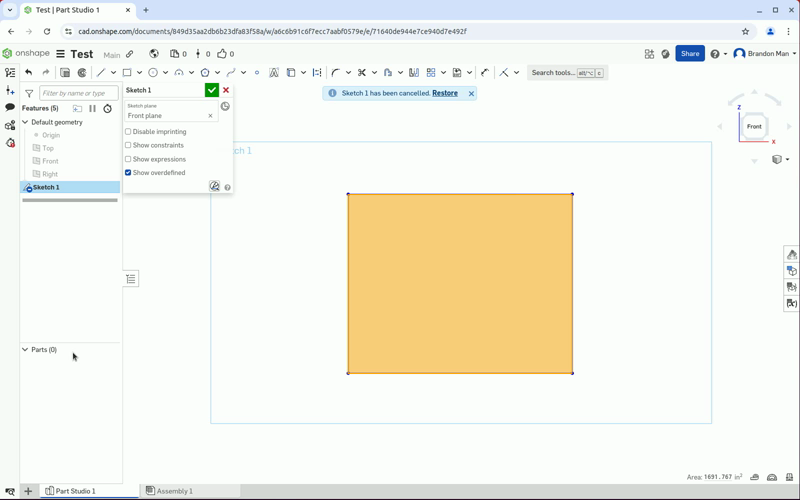
key(shift+e)
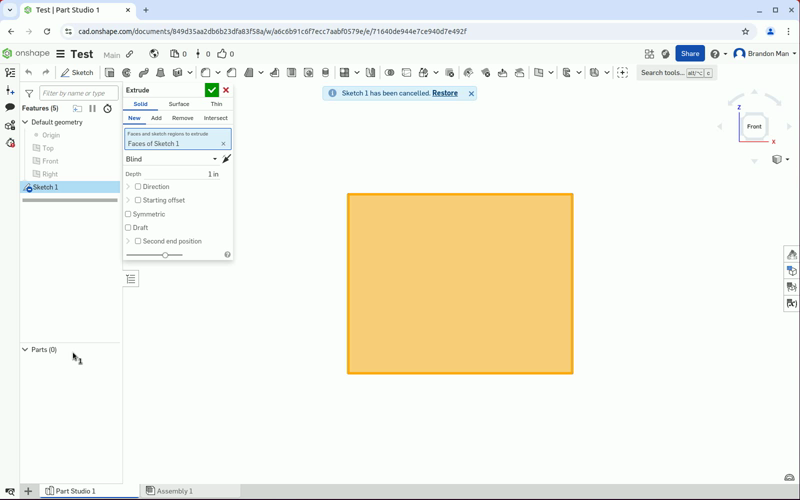
mouse_move(143, 106)
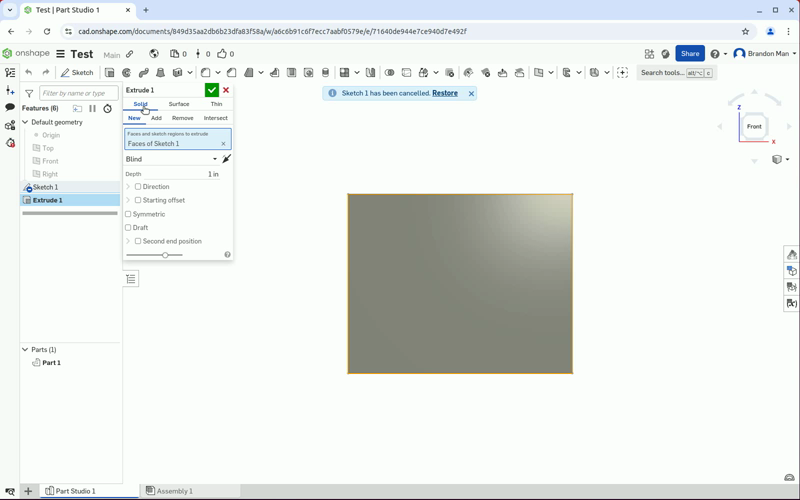
click(143, 106)
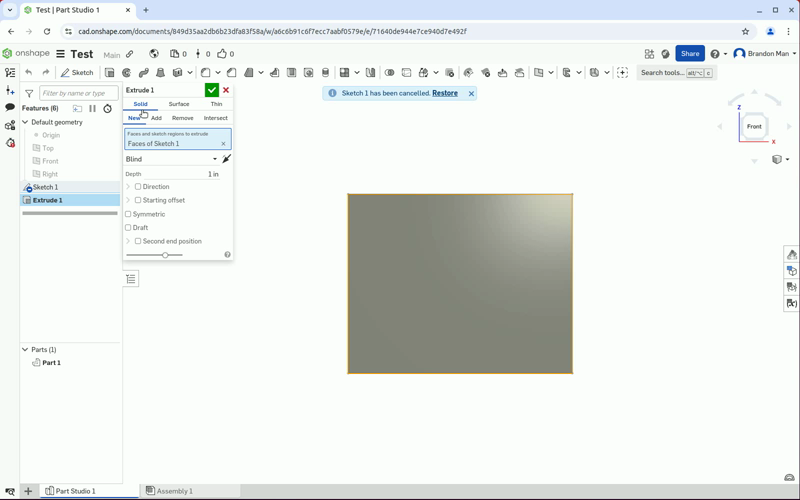
mouse_move(137, 120)
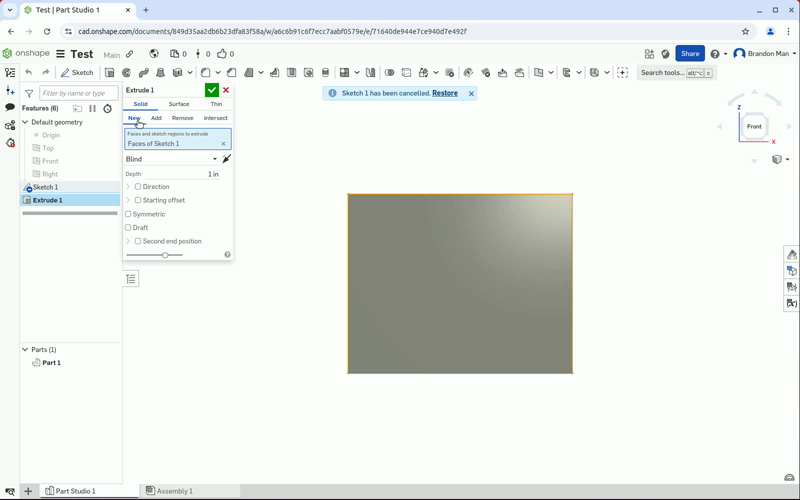
click(137, 120)
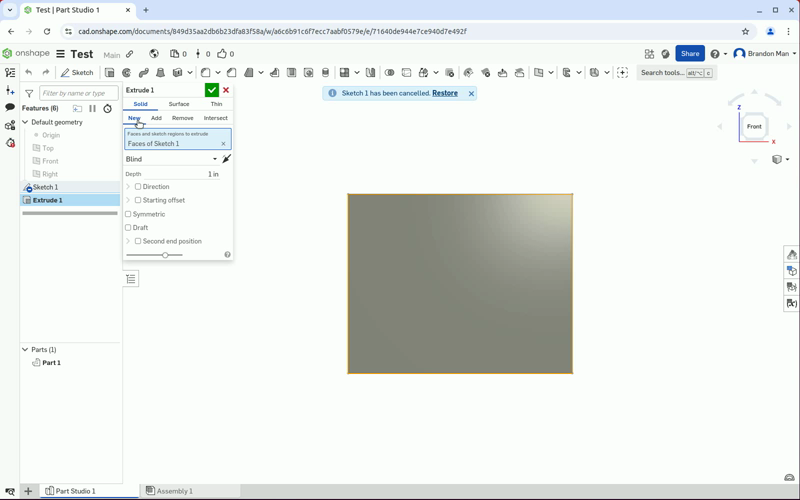
key(tab, 4)
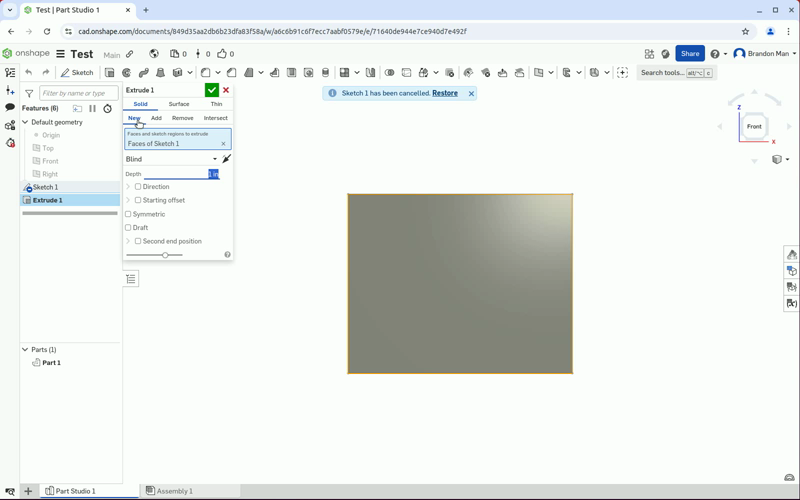
text(0.963)
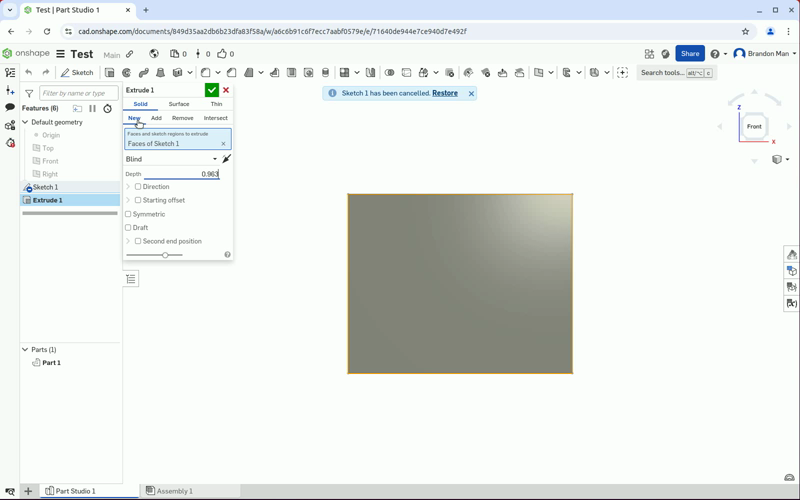
key(enter)
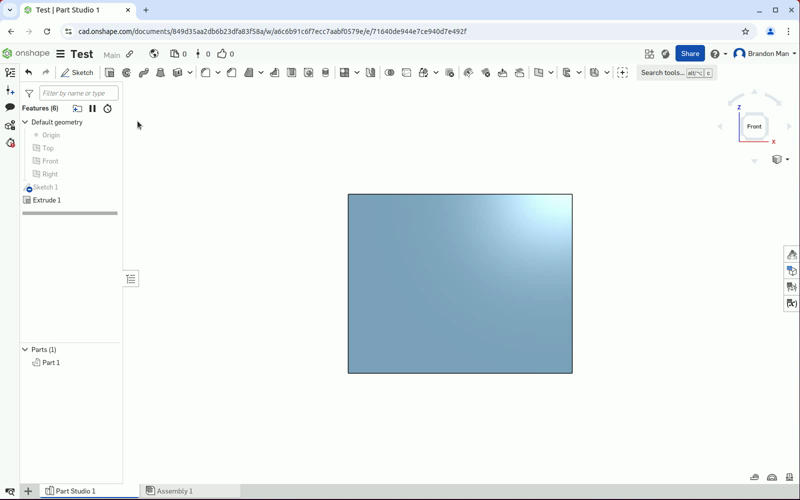
key(shift+h)
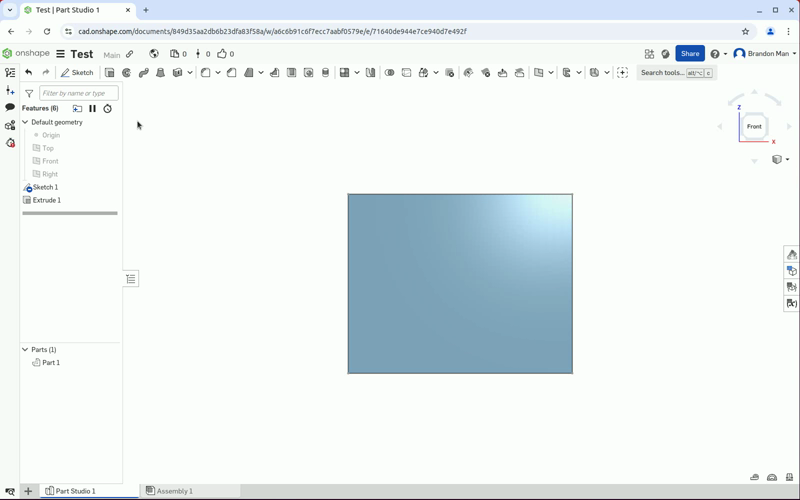
key(shift+h)
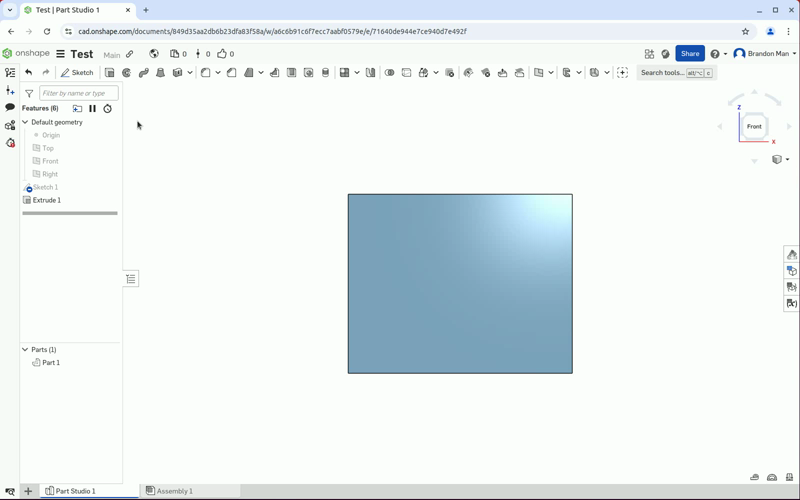
mouse_move(73, 189)
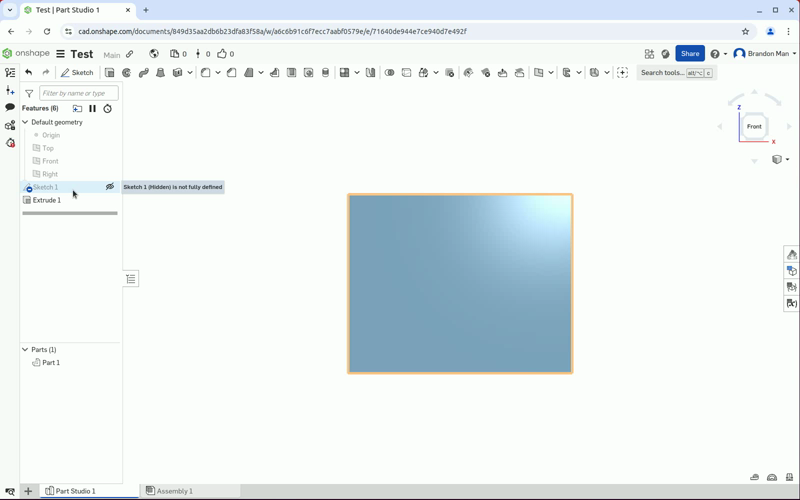
click(73, 189)
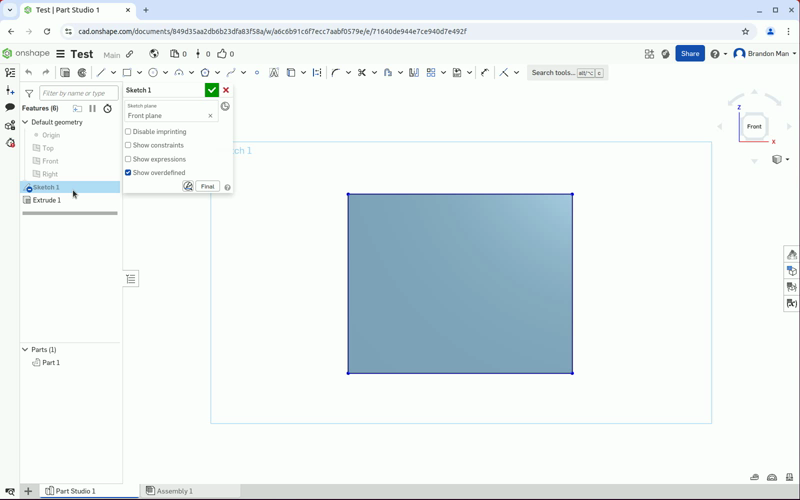
mouse_move(229, 92)
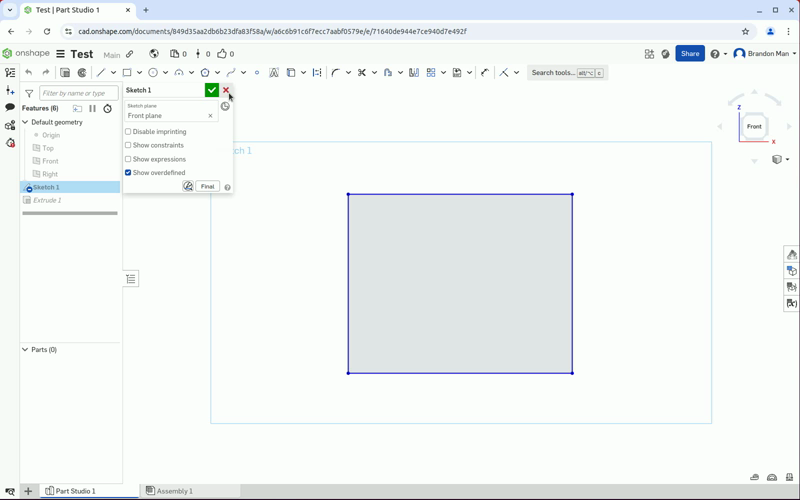
click(229, 92)
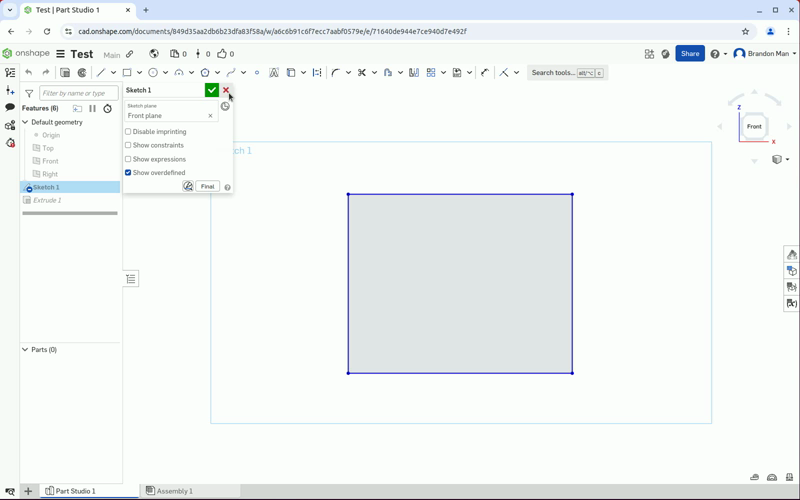
key(shift+s)
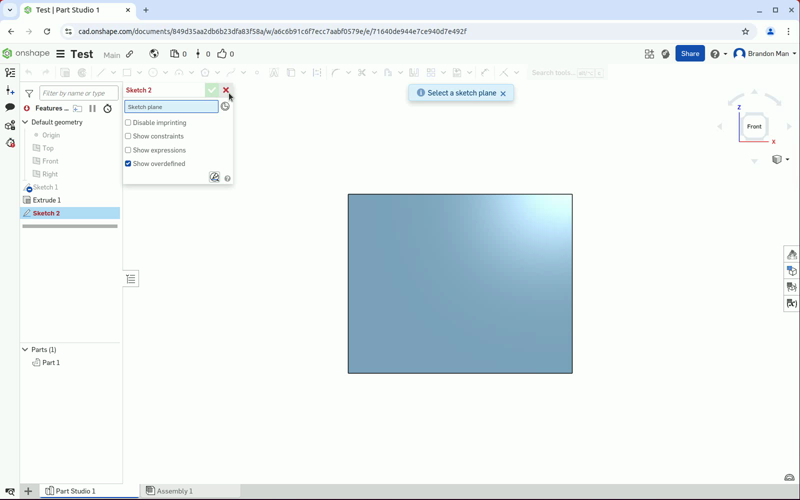
mouse_move(73, 163)
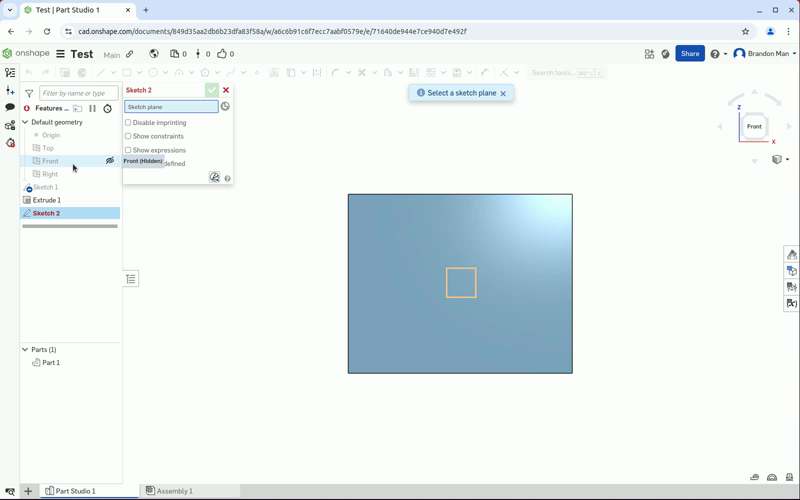
click(73, 163)
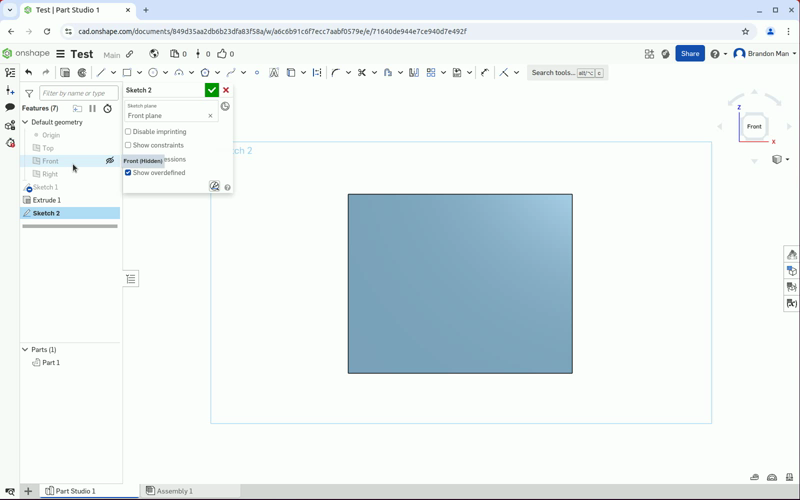
mouse_move(73, 352)
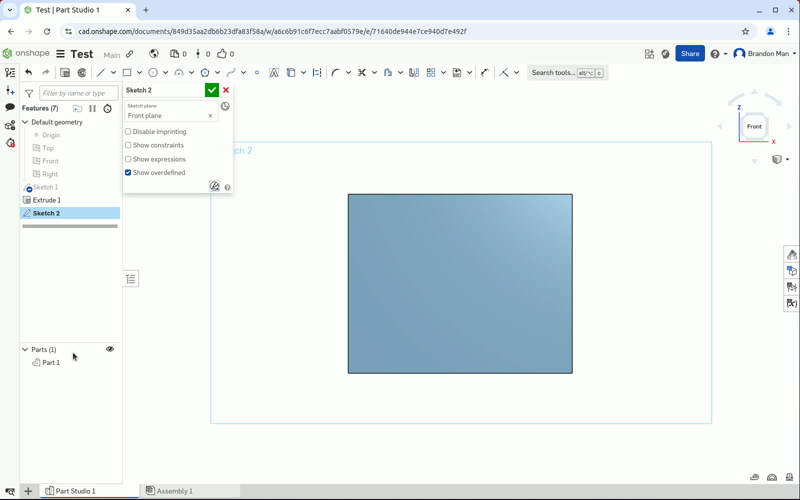
key(y)
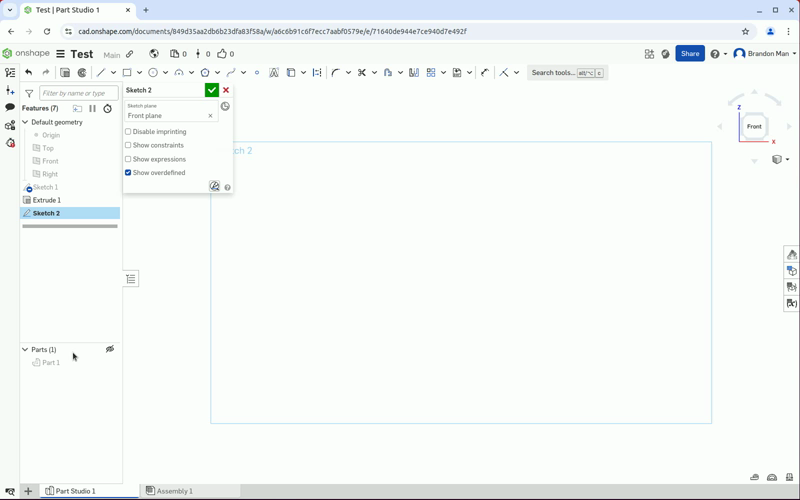
key(l)
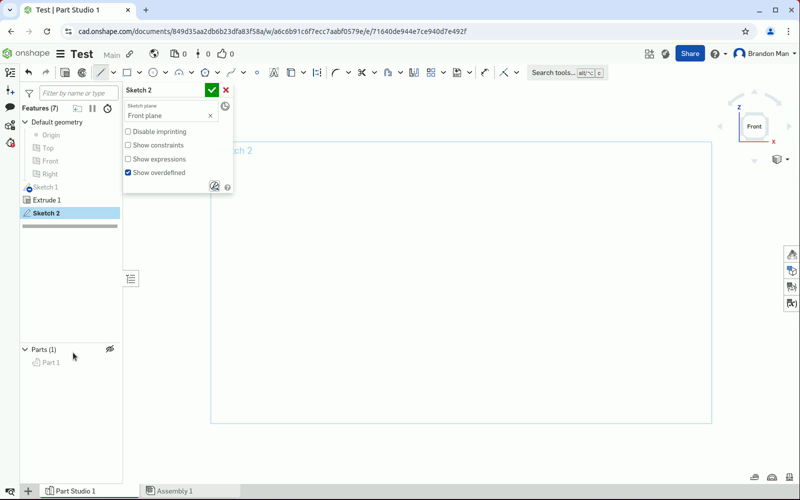
key_down(shift)
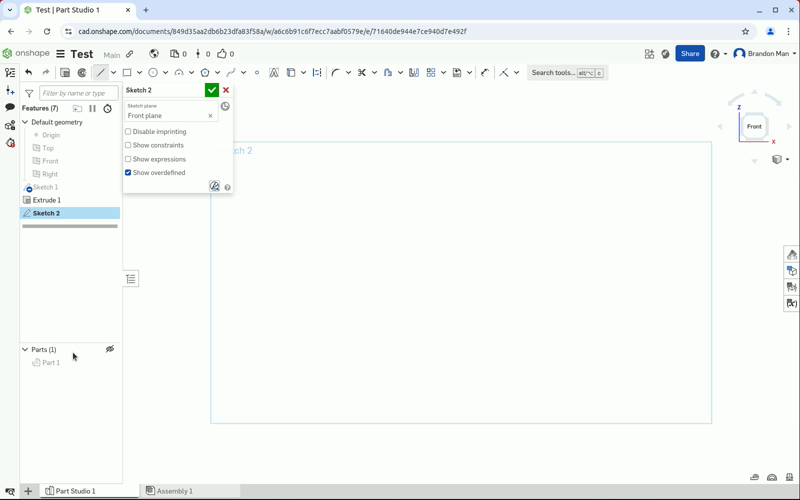
mouse_move(348, 192)
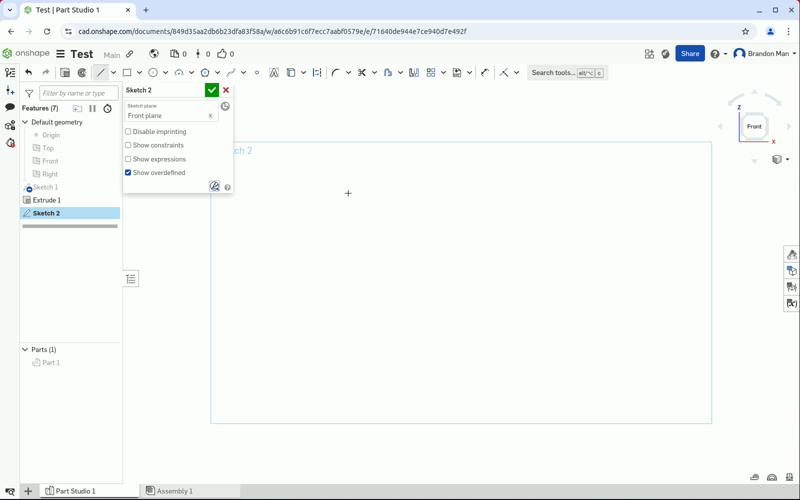
click(348, 192)
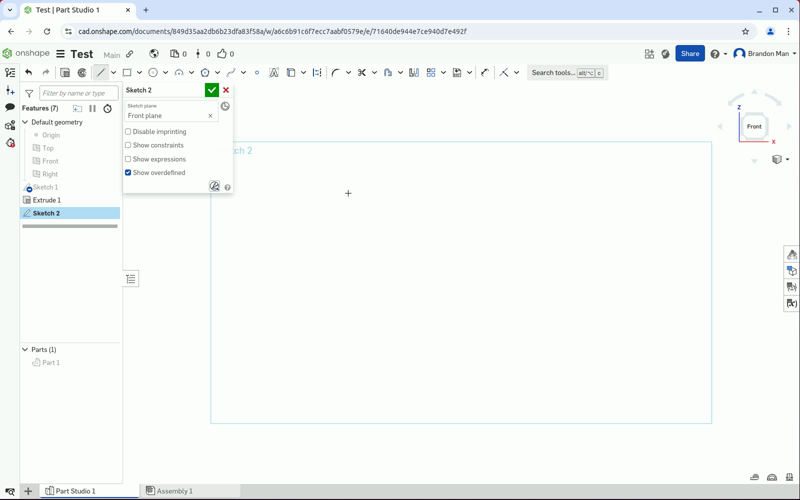
key_up(shift)
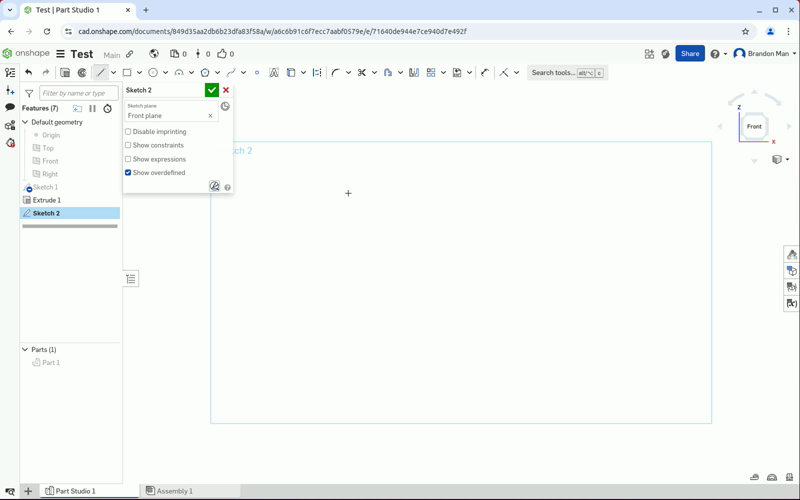
key_down(shift)
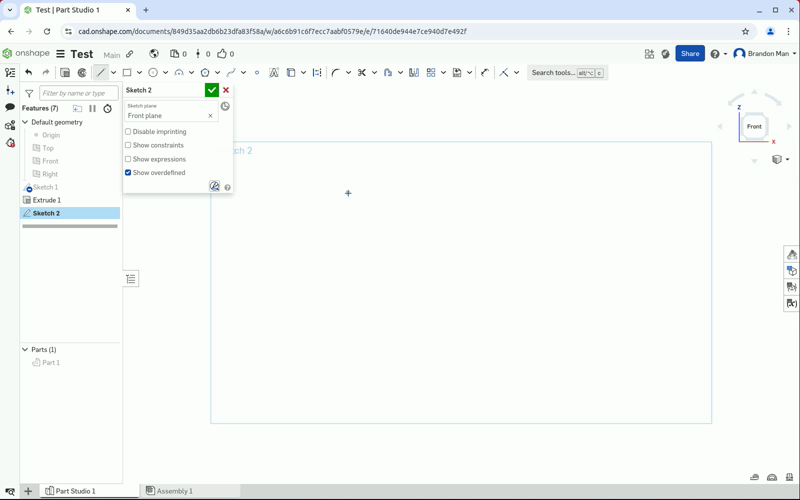
mouse_move(572, 192)
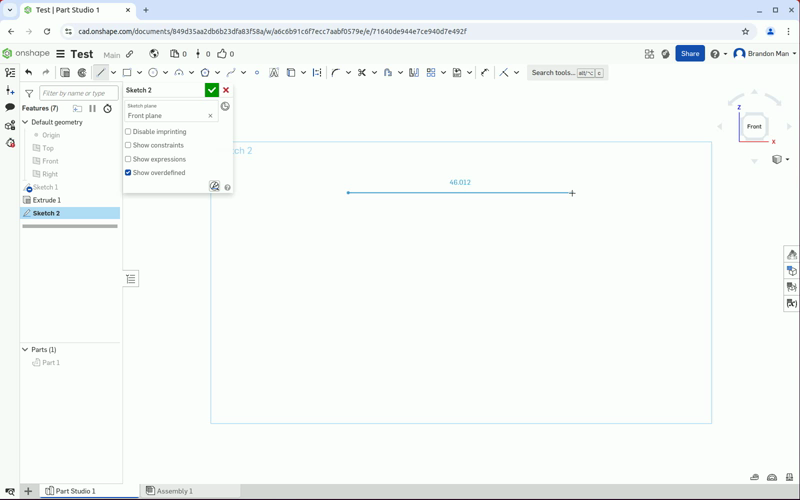
click(572, 192)
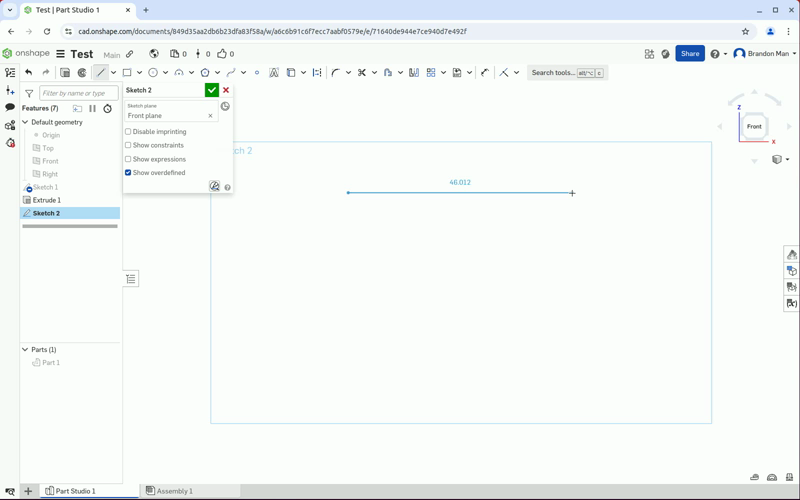
key_up(shift)
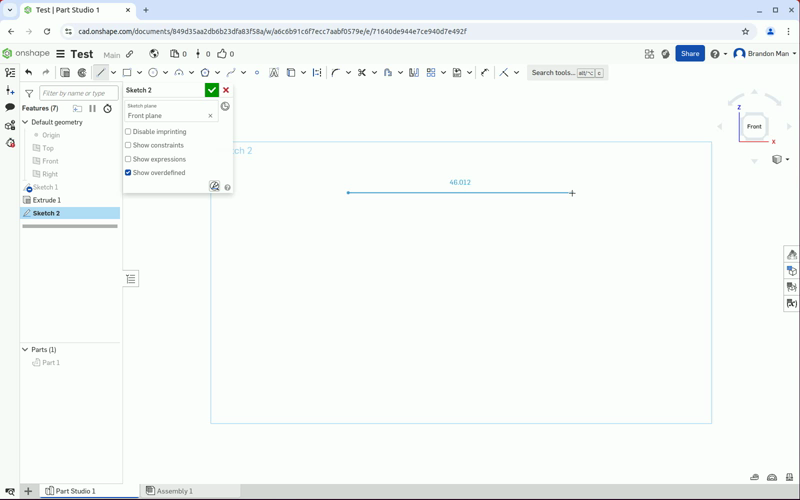
key(esc)
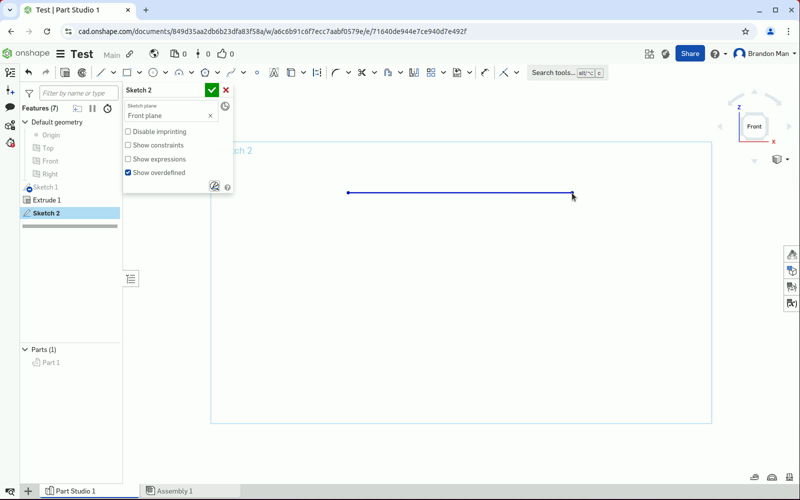
key(a)
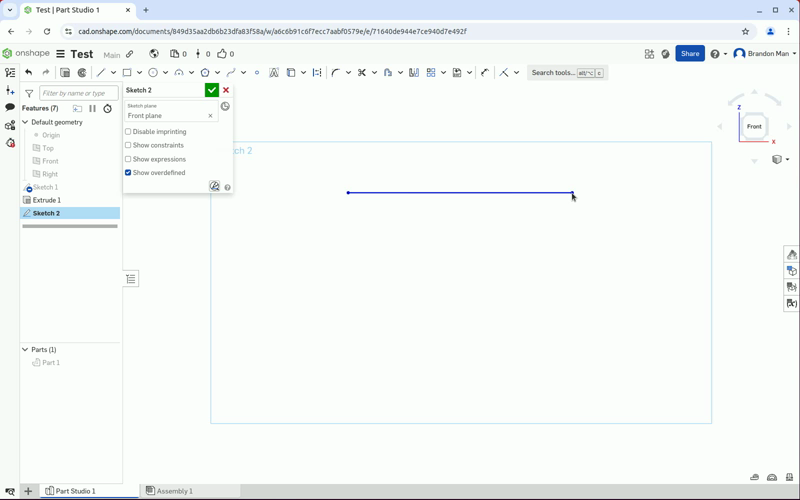
mouse_move(572, 192)
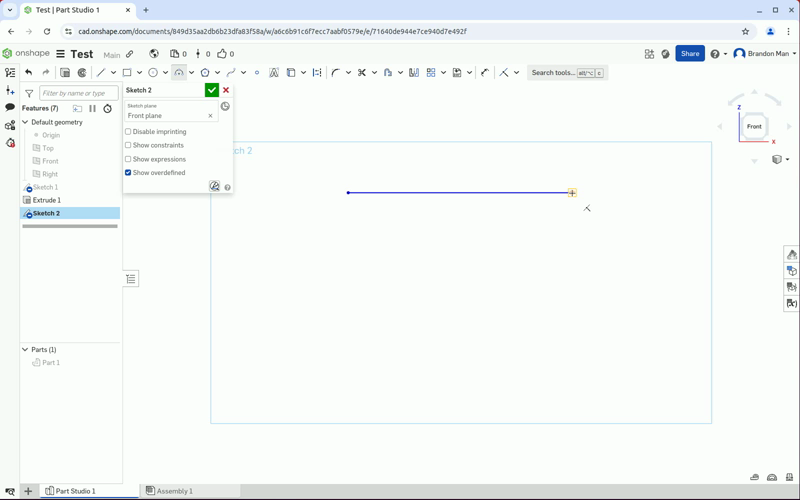
click(572, 192)
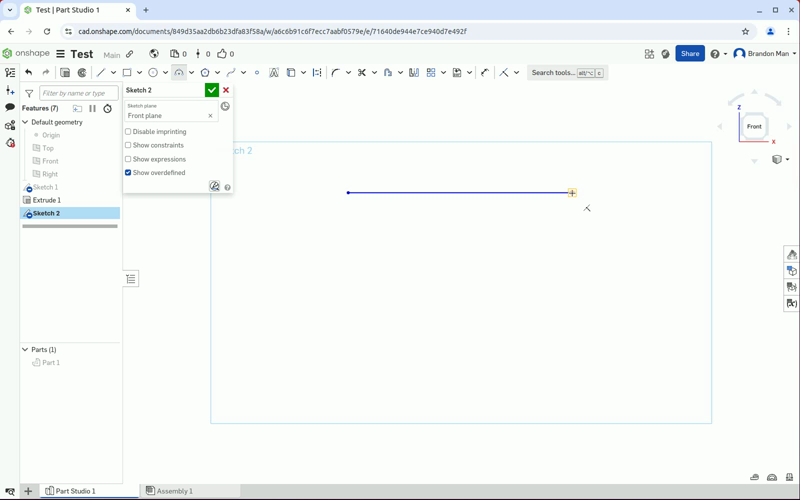
mouse_move(348, 192)
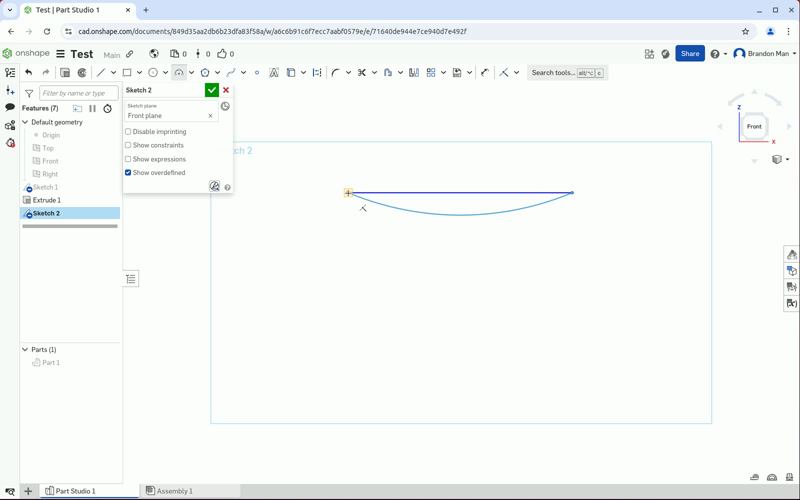
click(348, 192)
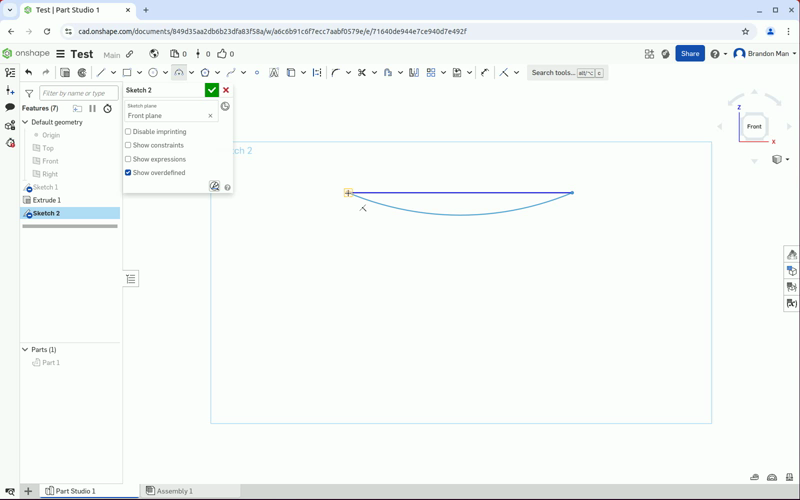
key_down(shift)
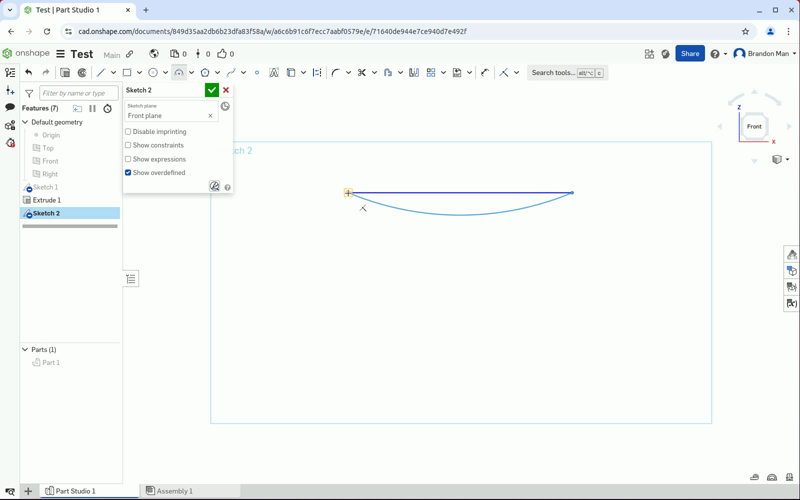
mouse_move(460, 171)
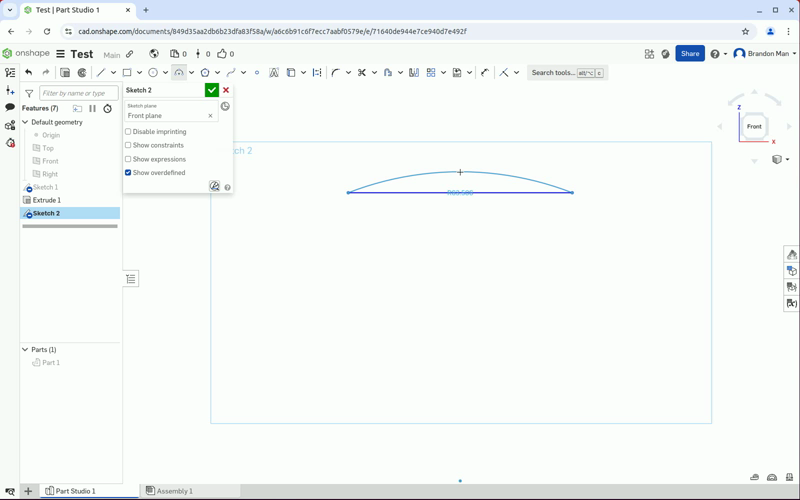
click(460, 171)
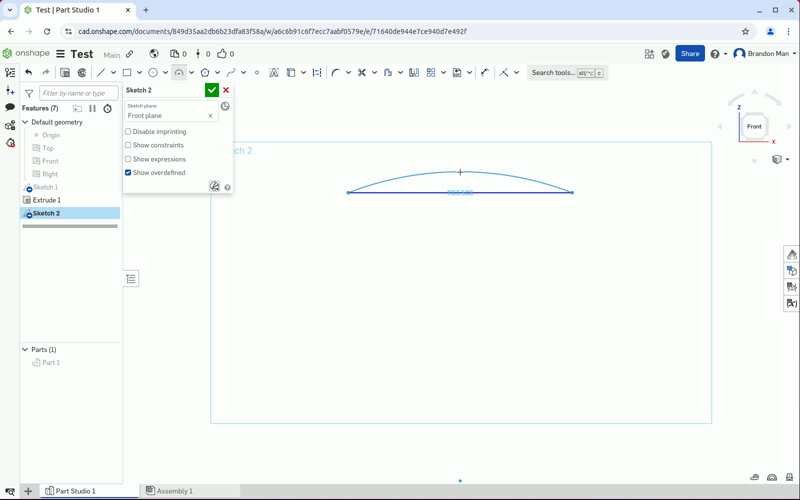
key_up(shift)
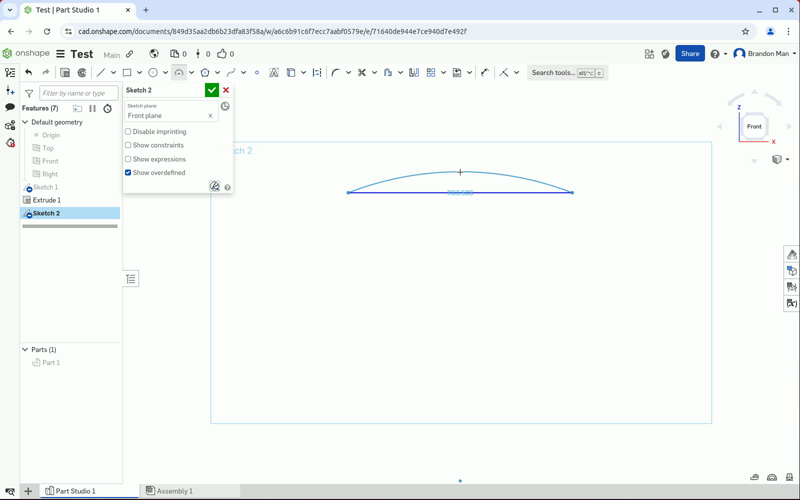
key(esc)
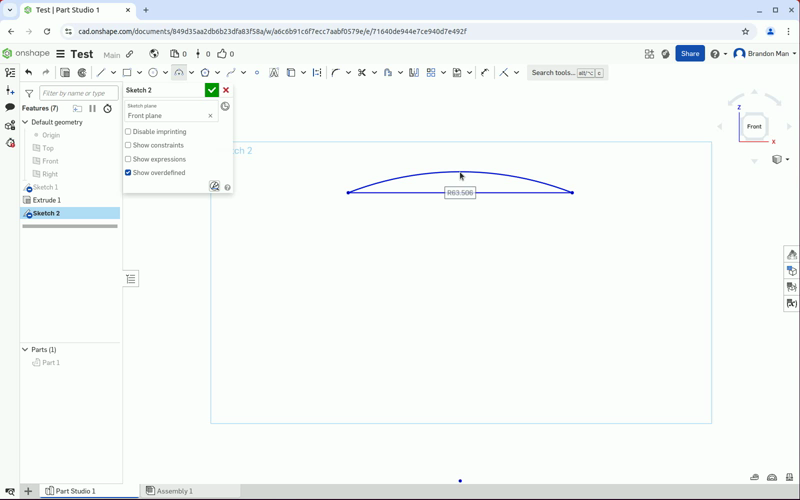
mouse_move(442, 180)
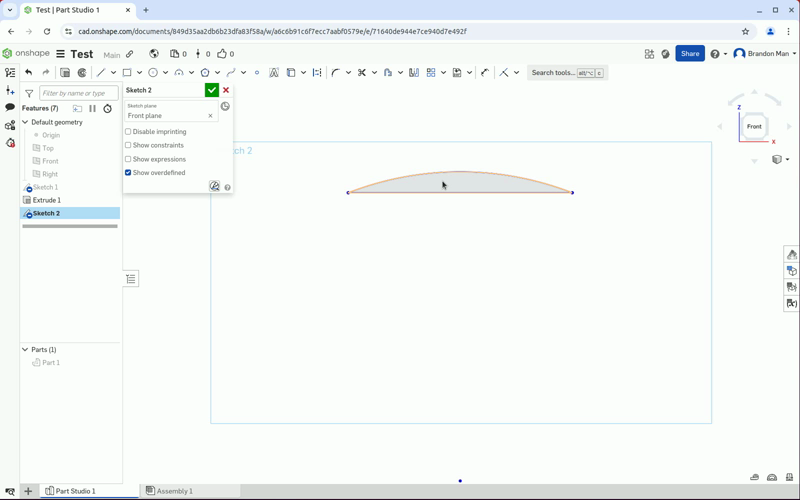
click(442, 180)
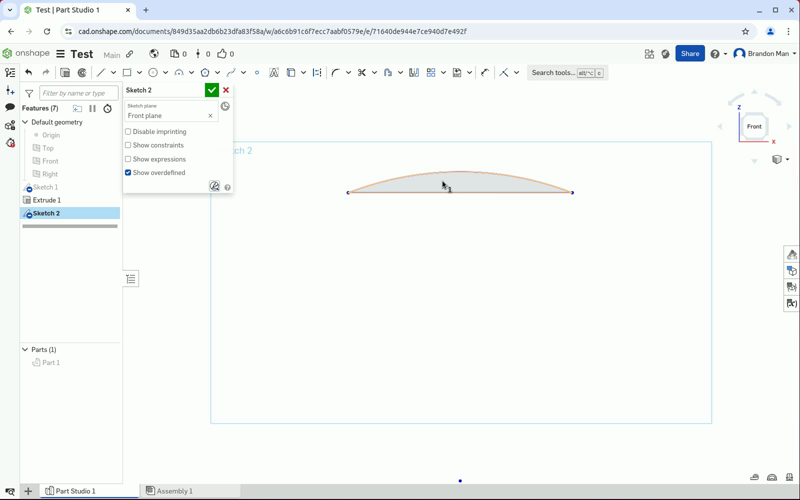
mouse_move(73, 352)
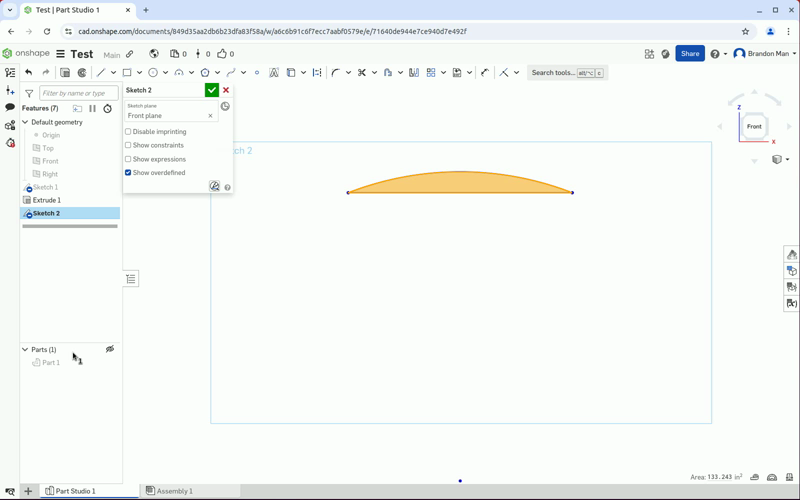
key(shift+y)
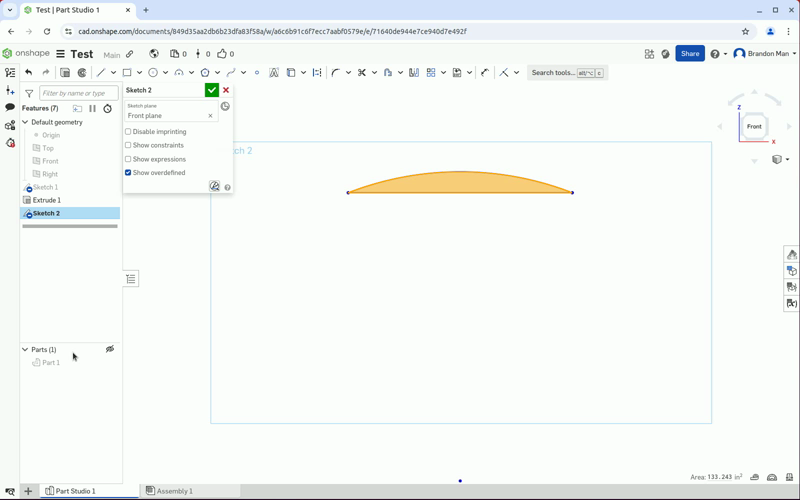
key(shift+e)
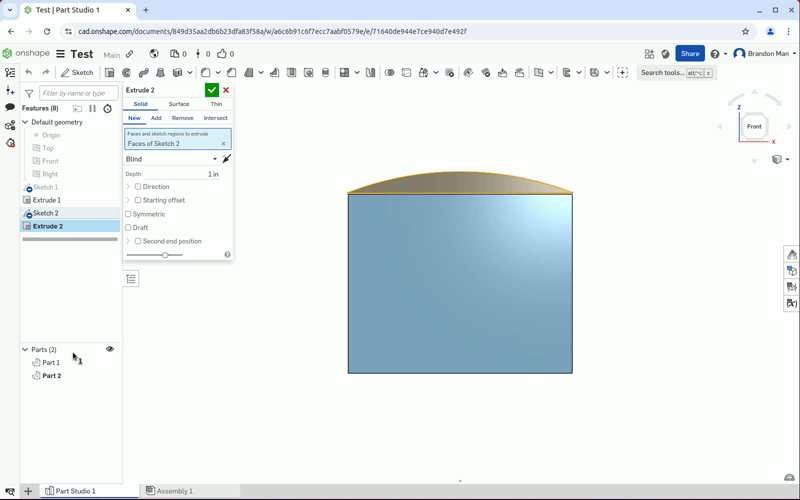
mouse_move(143, 106)
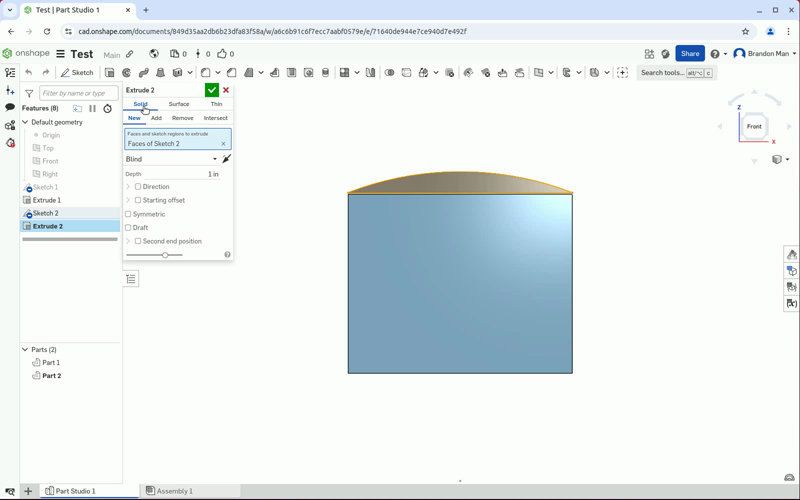
click(143, 106)
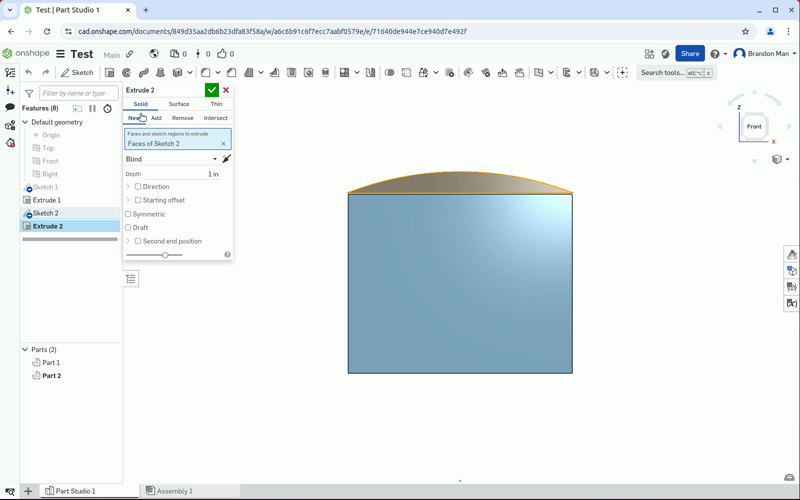
mouse_move(137, 120)
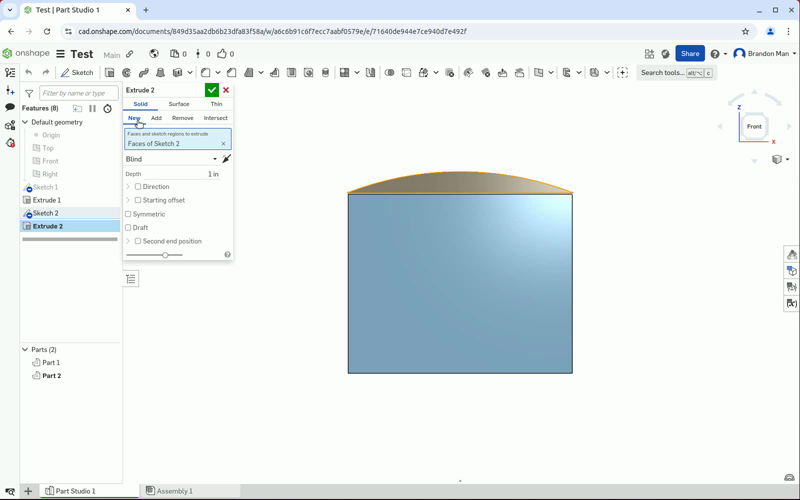
click(137, 120)
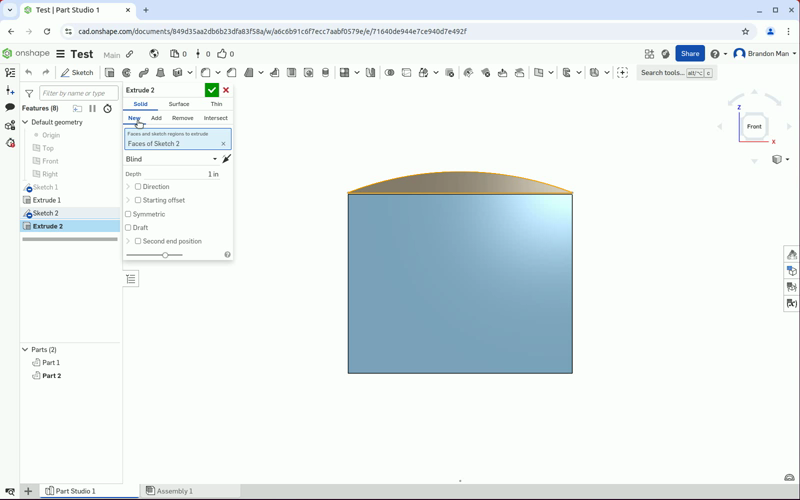
key(tab, 4)
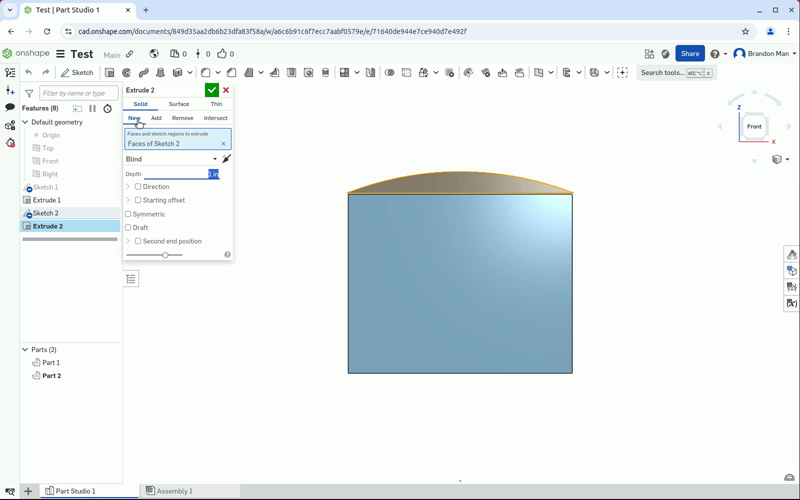
text(0.963)
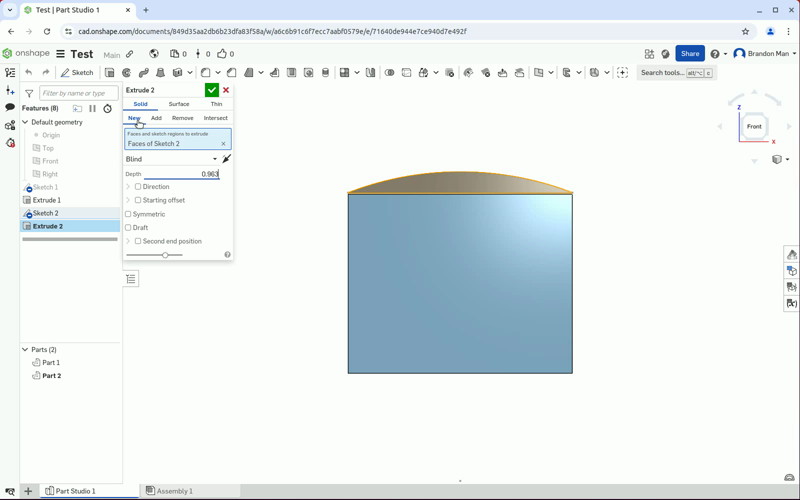
key(enter)
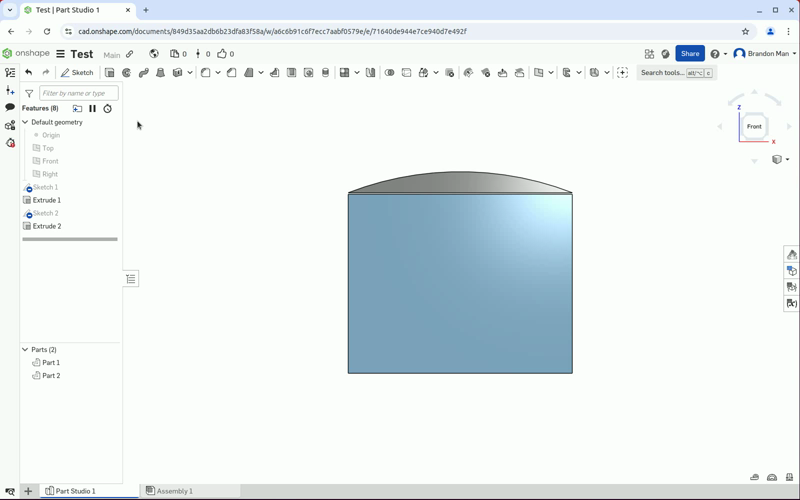
key(shift+h)
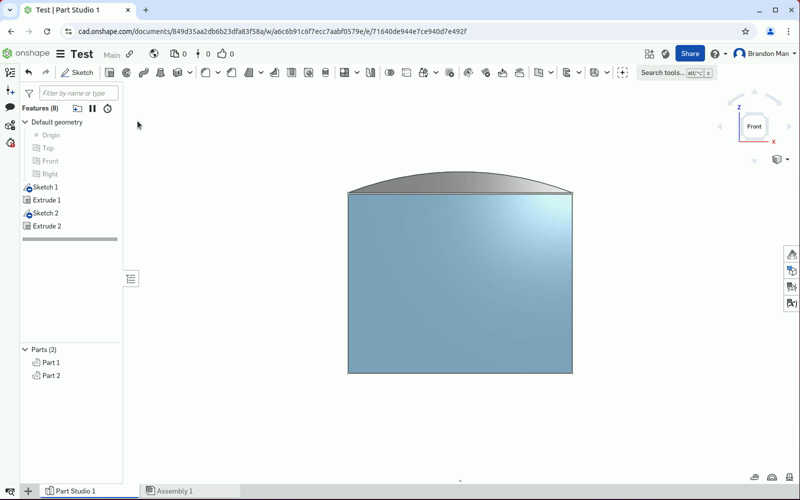
key(shift+h)
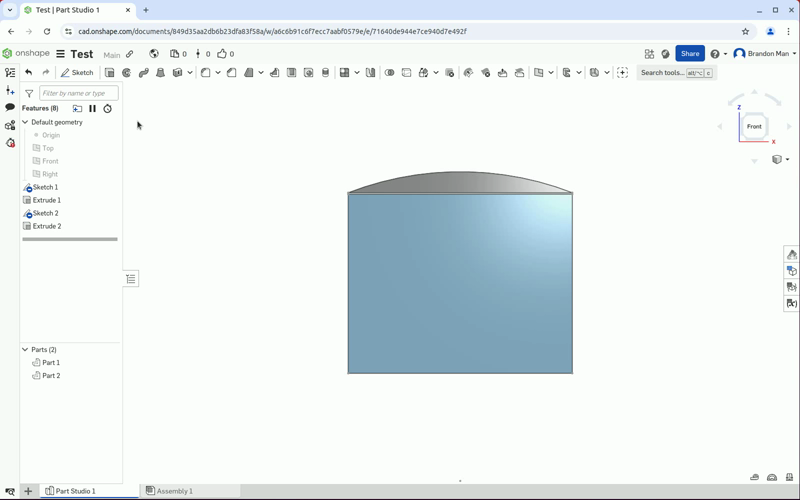
key(shift+7)
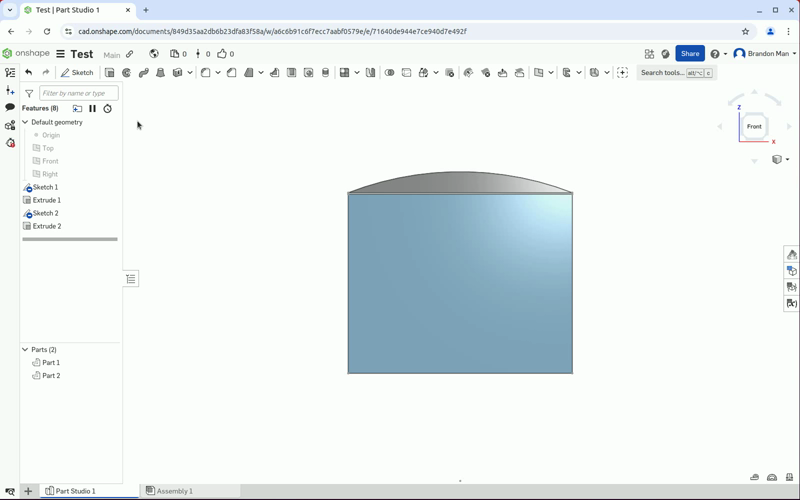
key(left, 2)
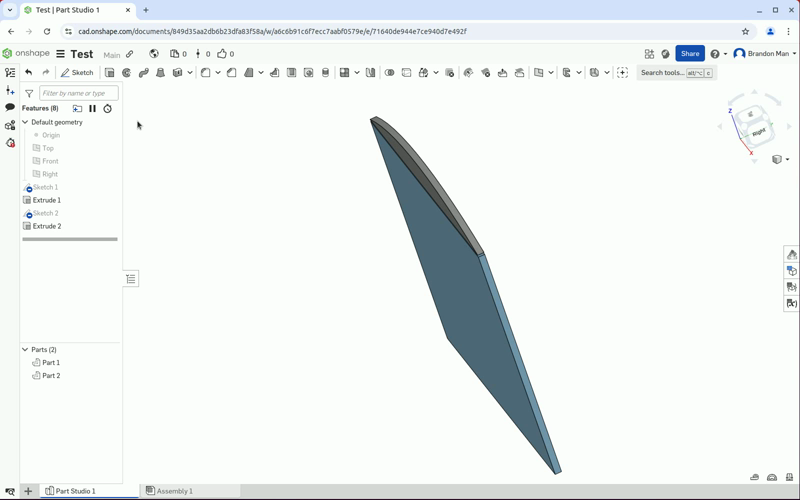
key(down, 2)
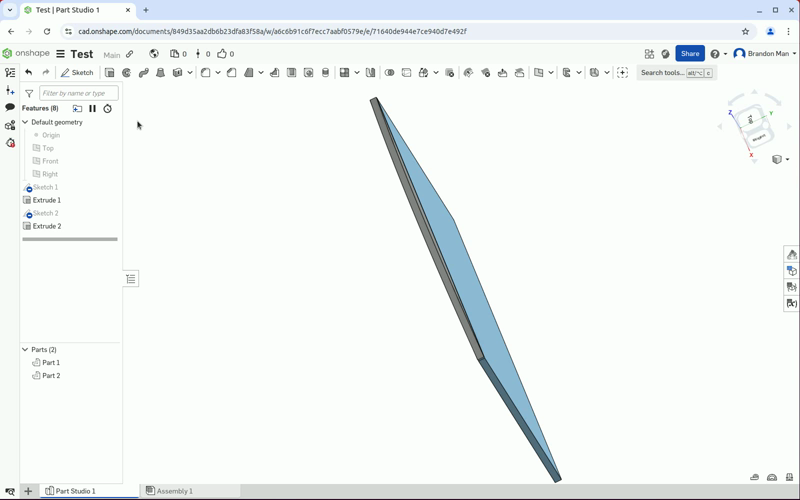
key(up, 2)
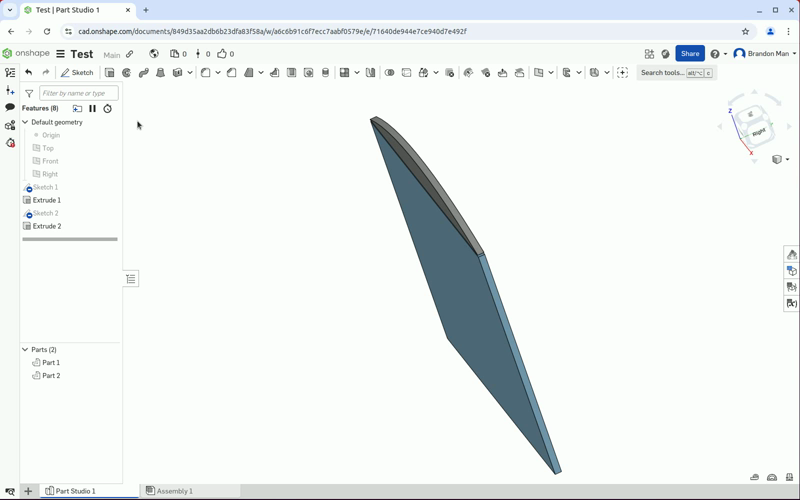
key(right, 2)
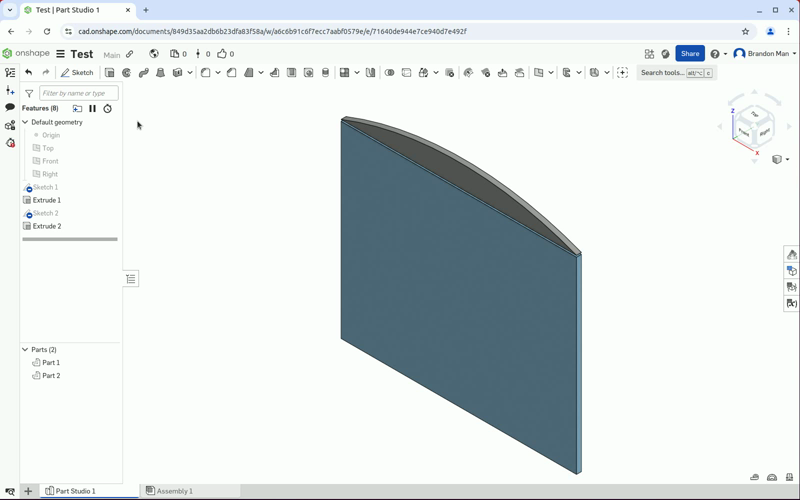
mouse_move(73, 189)
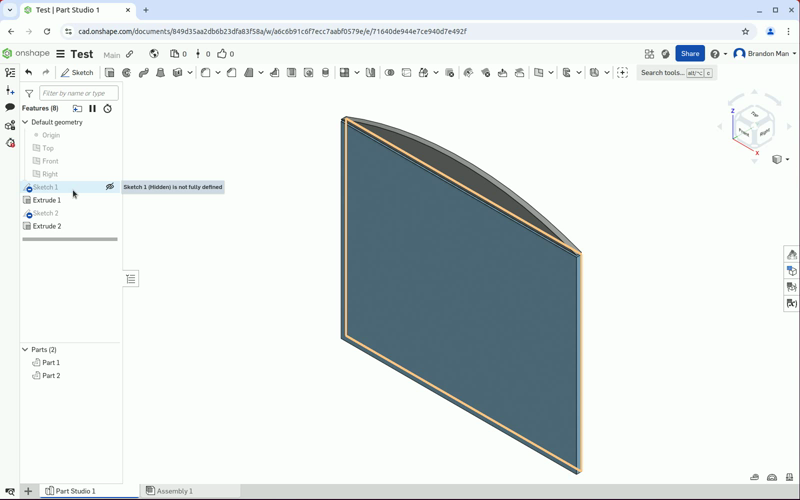
click(73, 189)